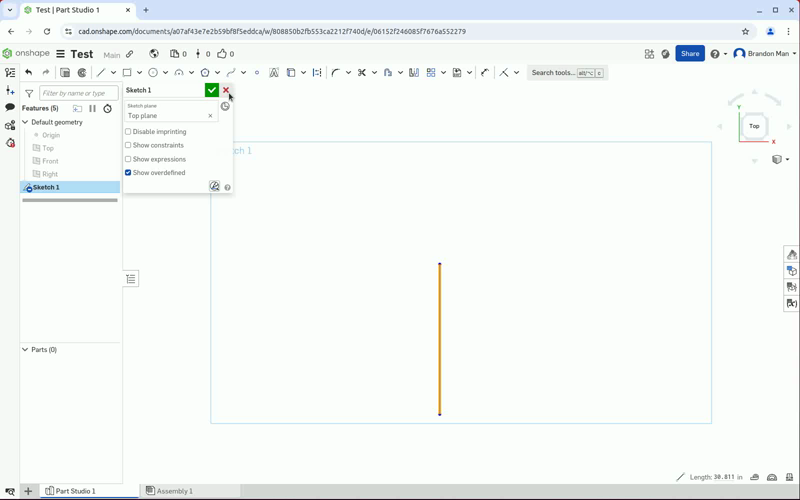
key(shift+h)
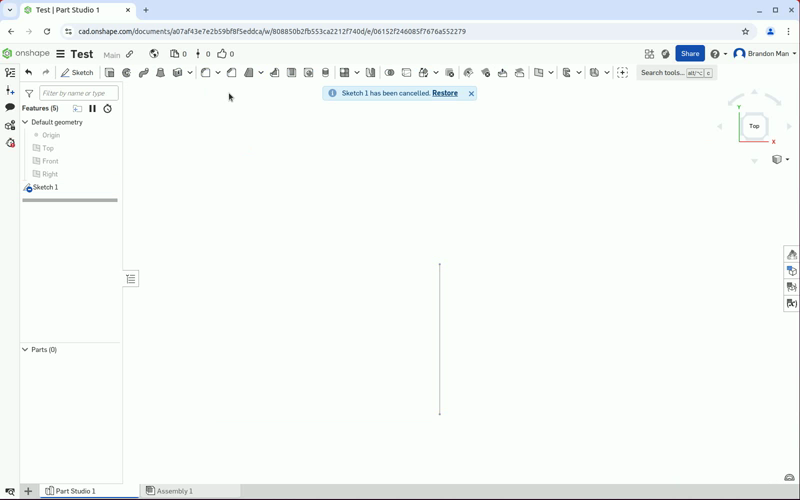
key(shift+s)
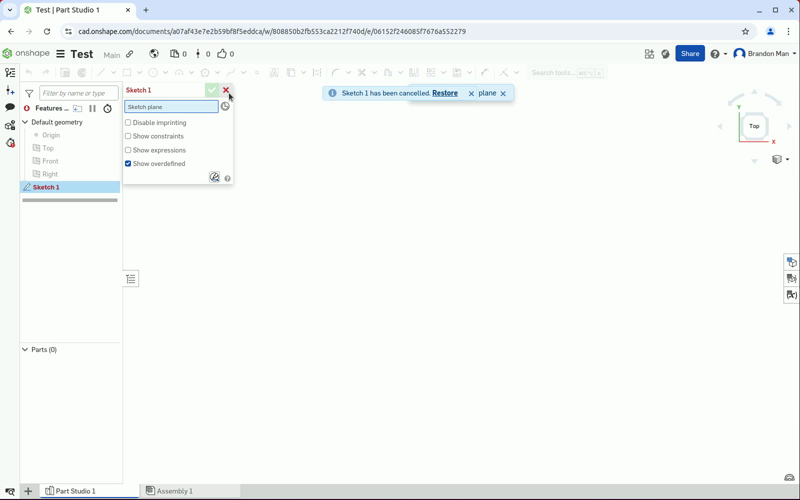
mouse_move(73, 150)
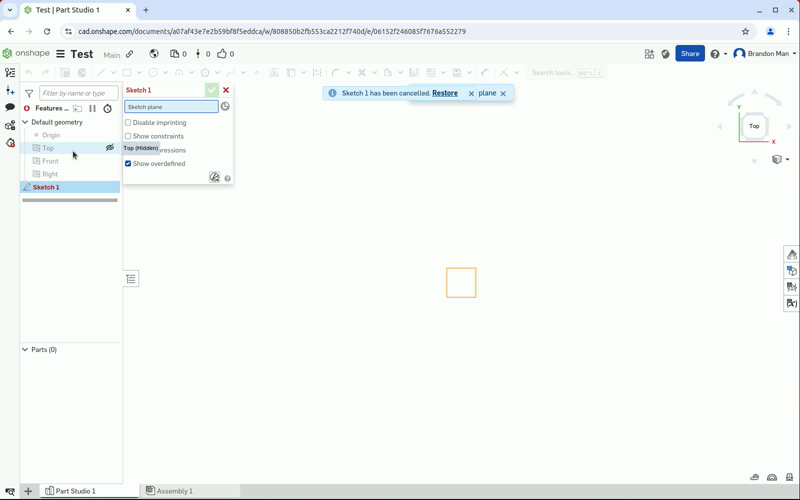
click(73, 150)
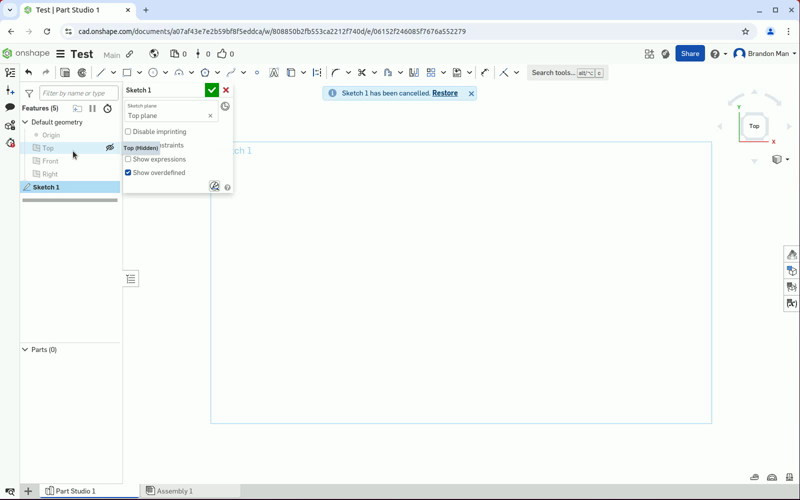
mouse_move(73, 352)
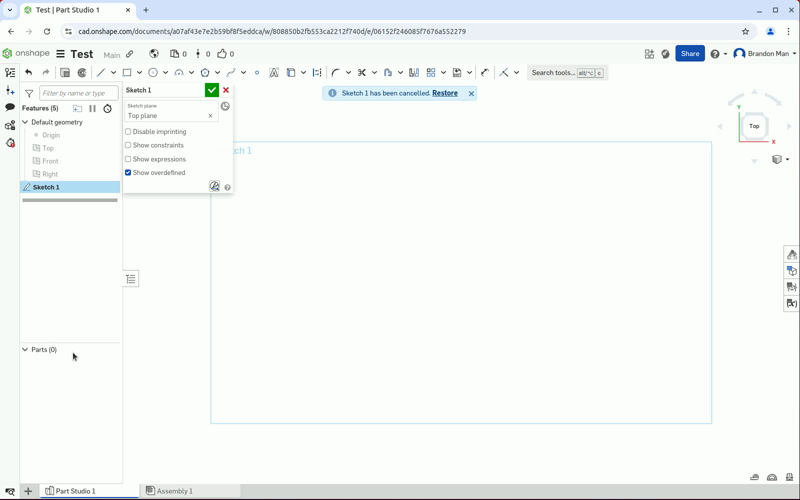
key(y)
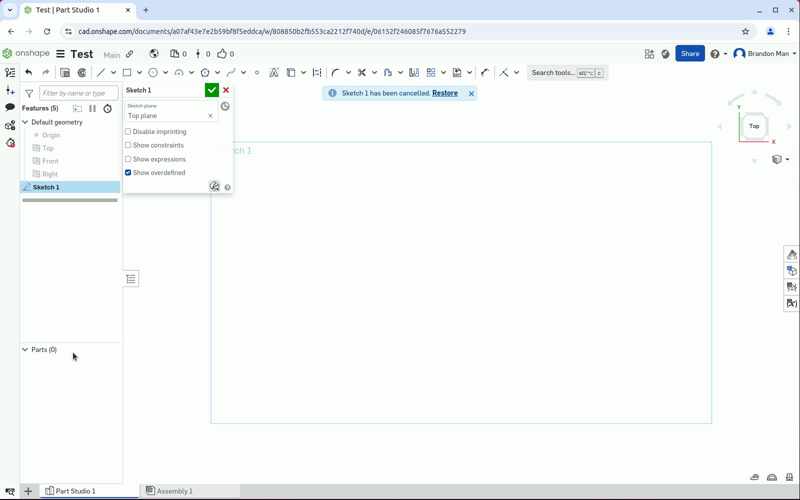
key(l)
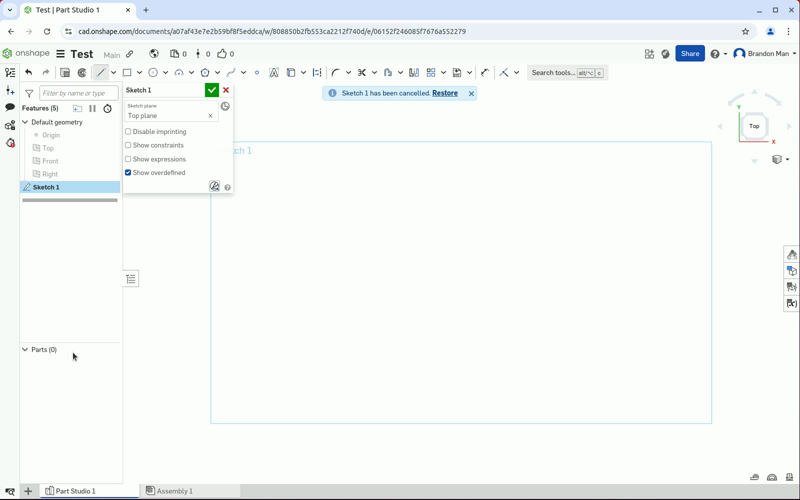
key_down(shift)
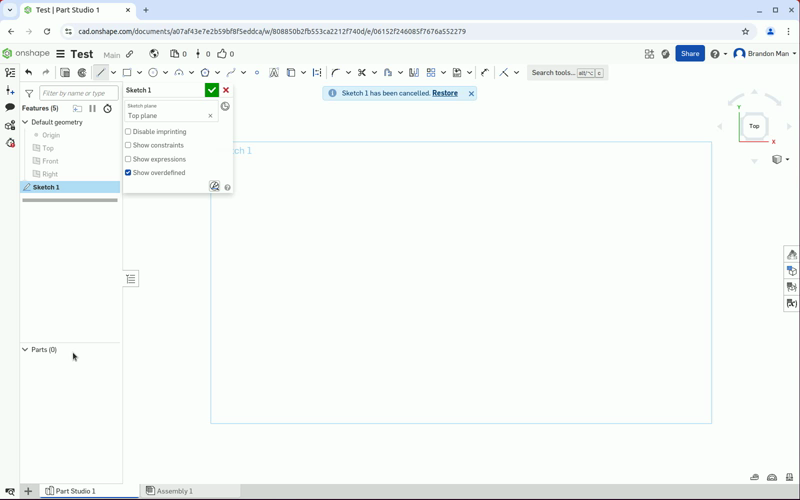
mouse_move(486, 239)
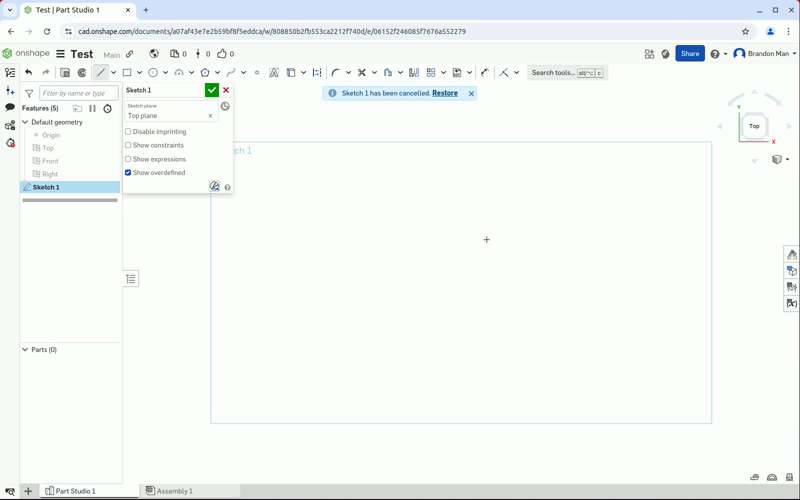
click(486, 239)
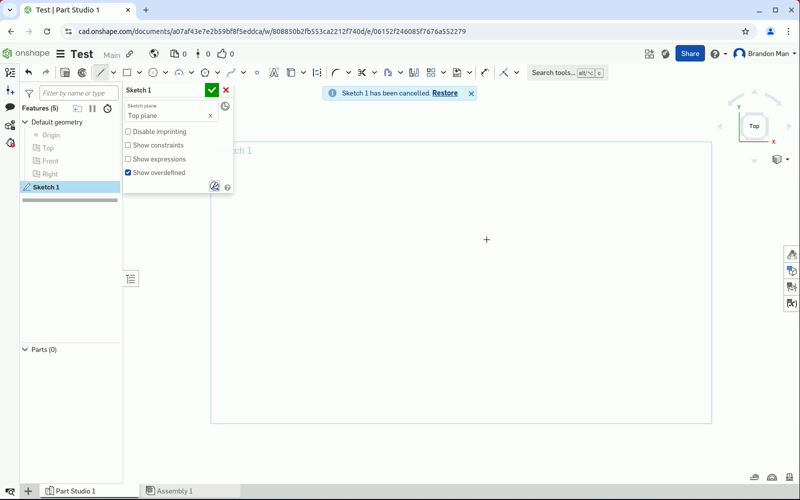
key_up(shift)
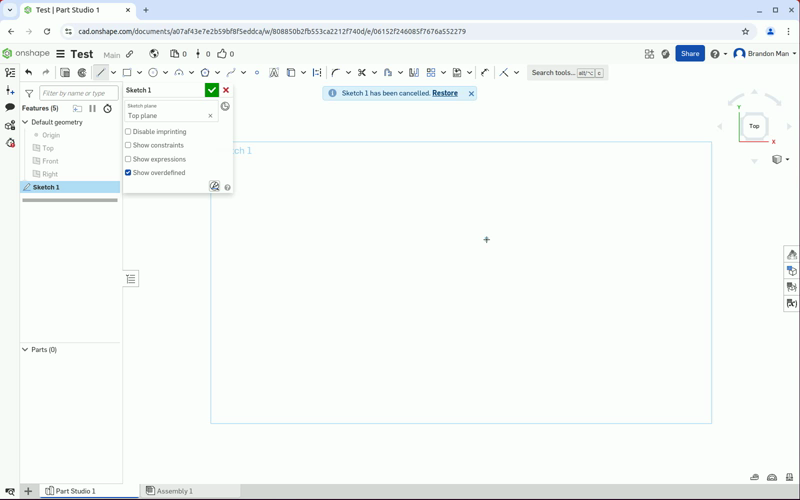
key_down(shift)
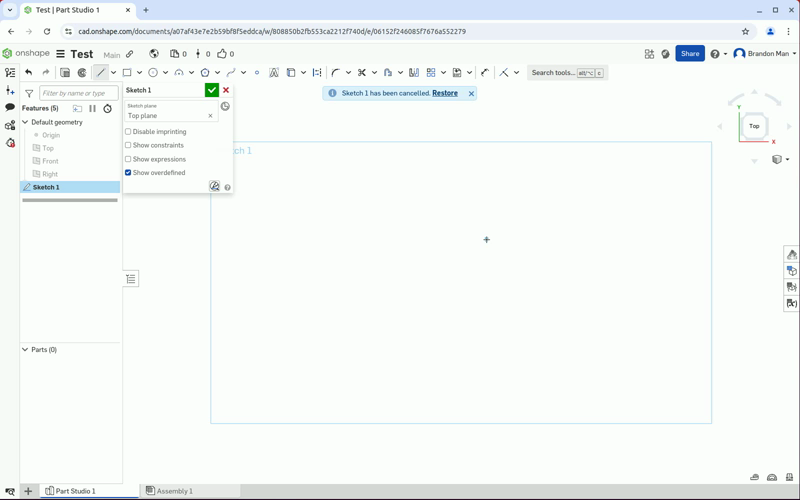
mouse_move(516, 239)
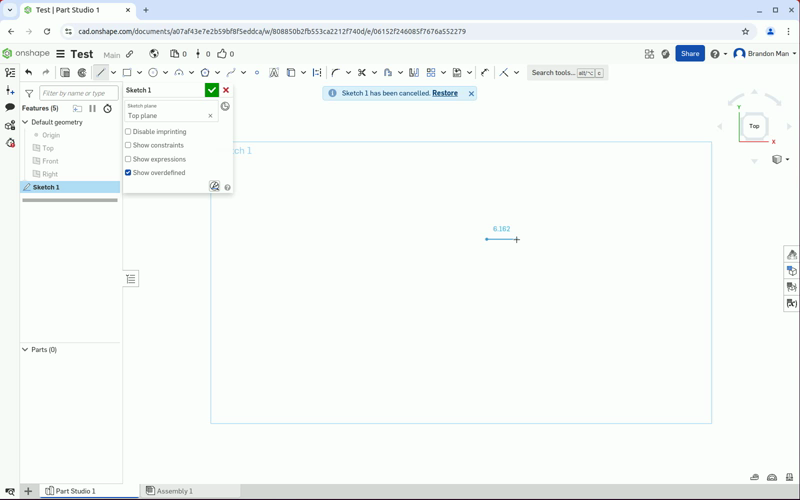
mouse_move(507, 239)
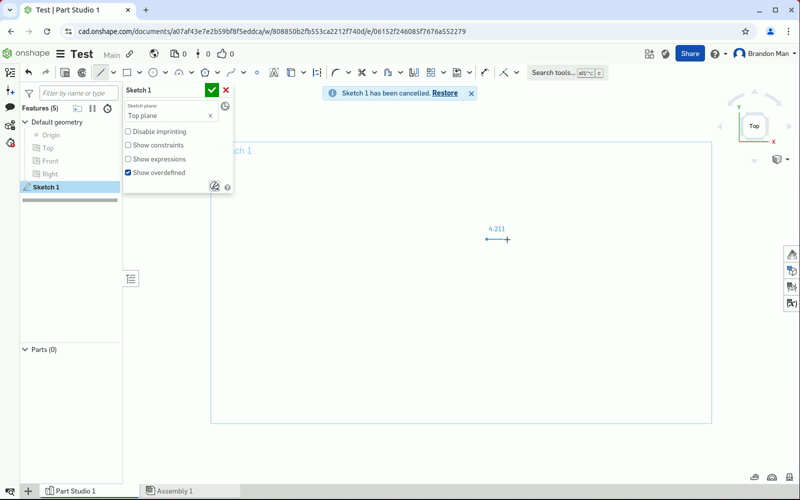
click(507, 239)
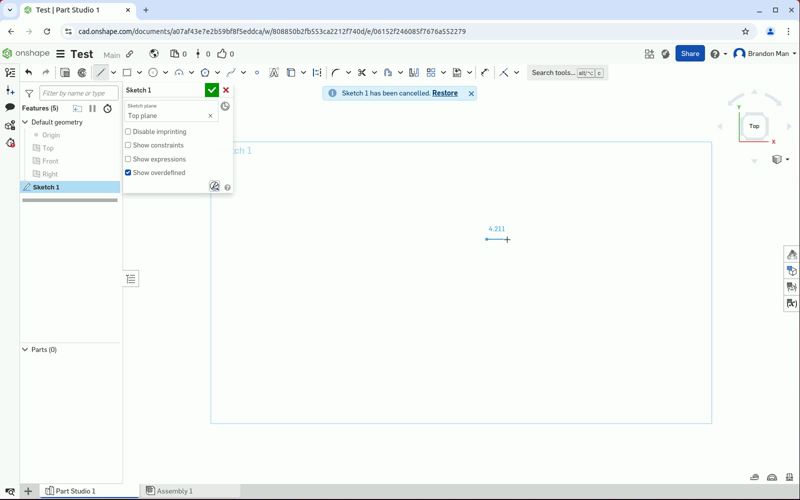
key_up(shift)
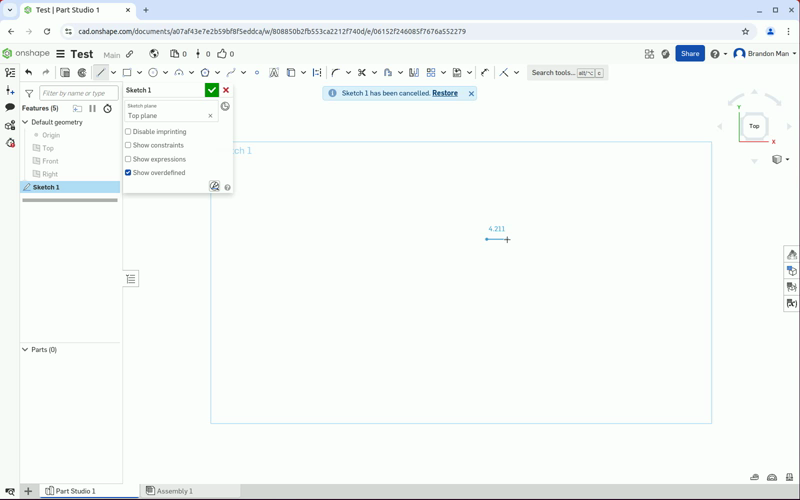
key_down(shift)
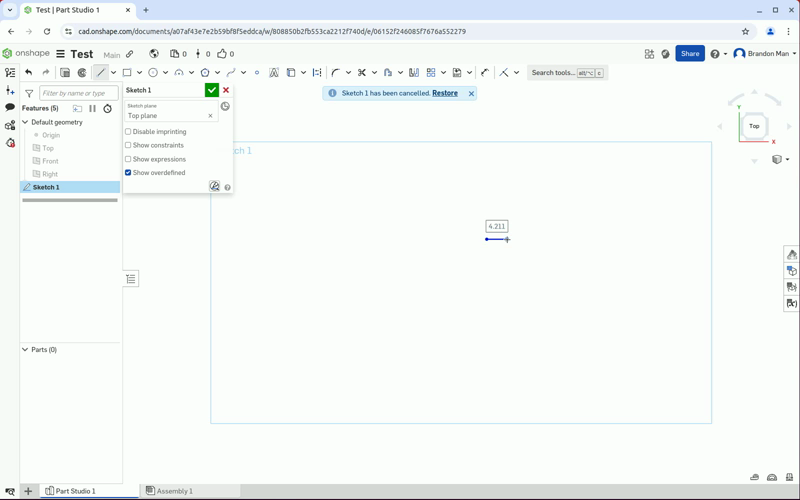
mouse_move(537, 239)
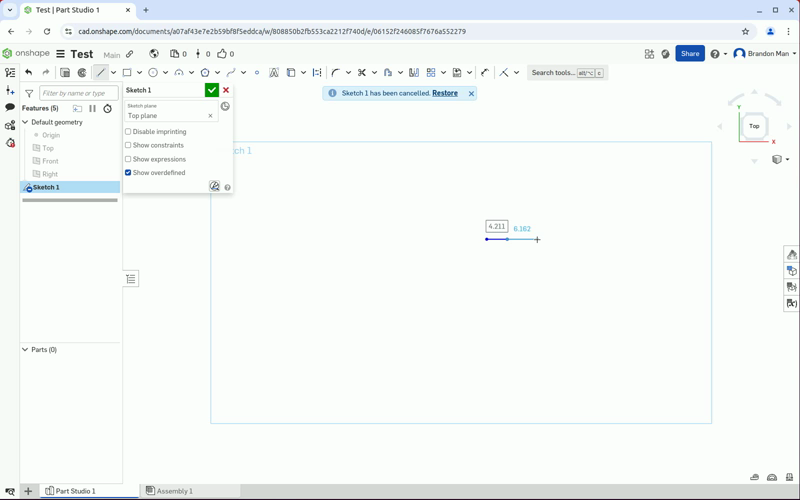
mouse_move(507, 231)
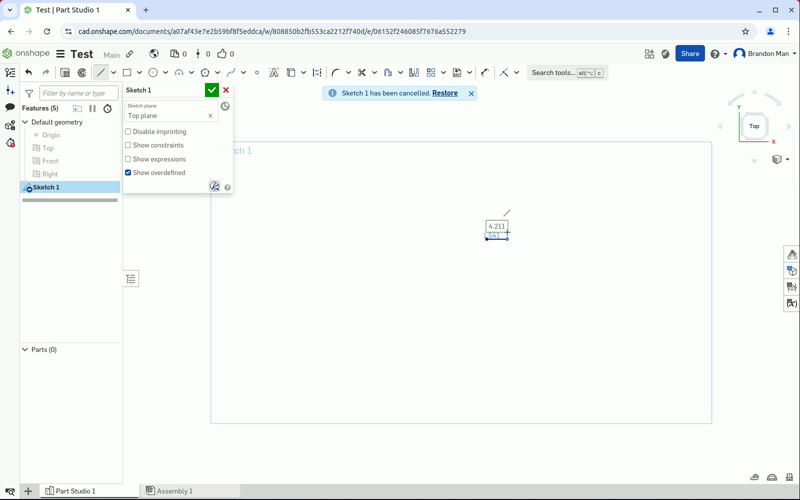
click(507, 231)
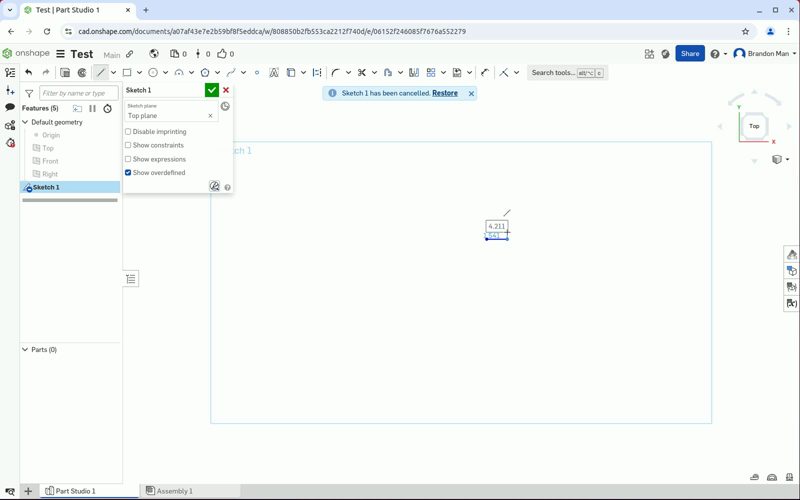
key_up(shift)
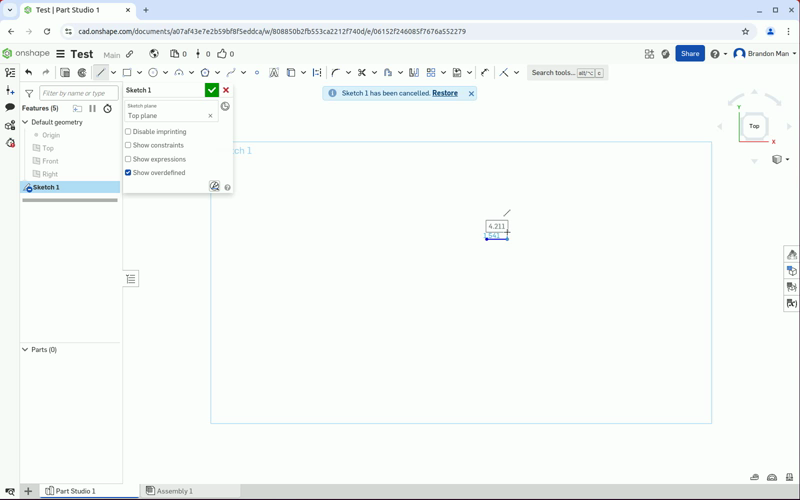
key_down(shift)
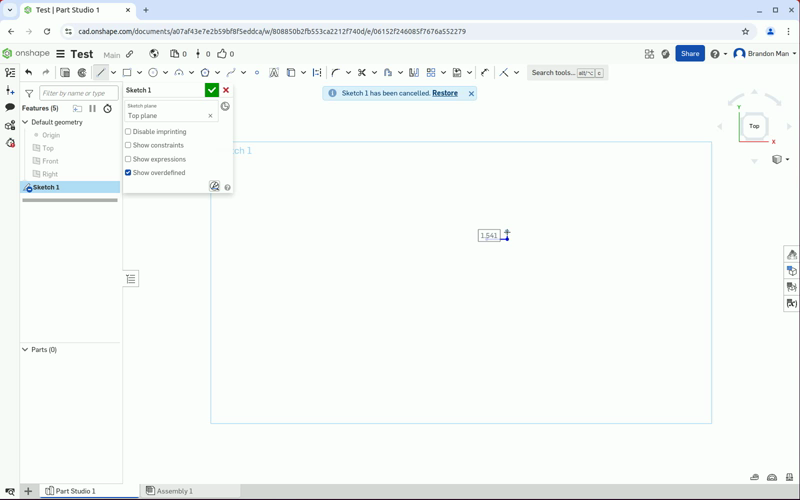
mouse_move(537, 231)
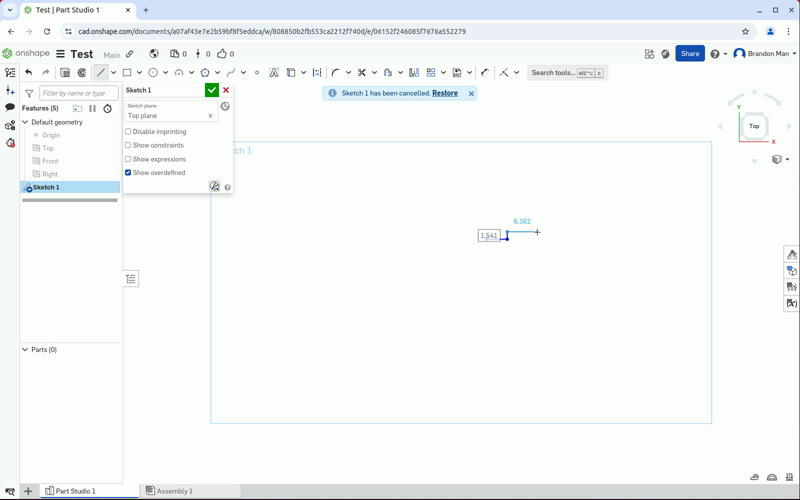
mouse_move(528, 231)
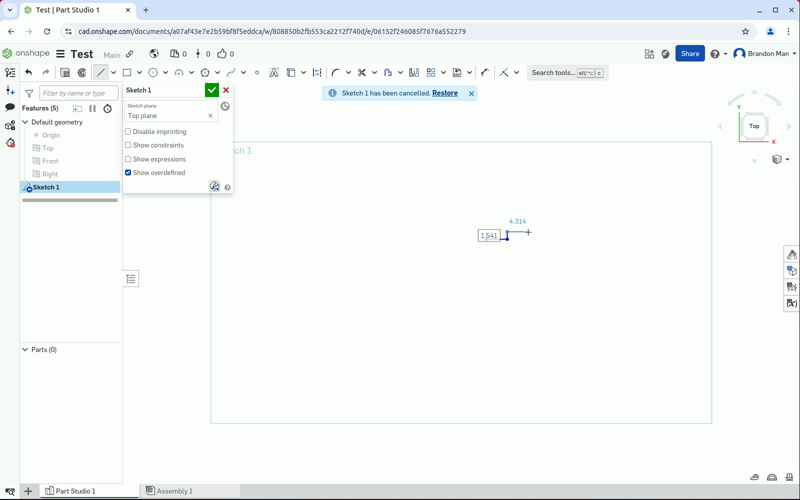
click(528, 231)
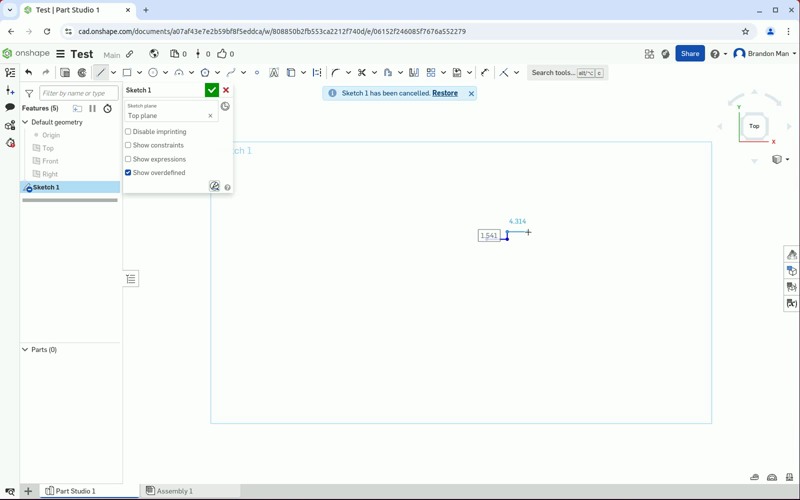
key_up(shift)
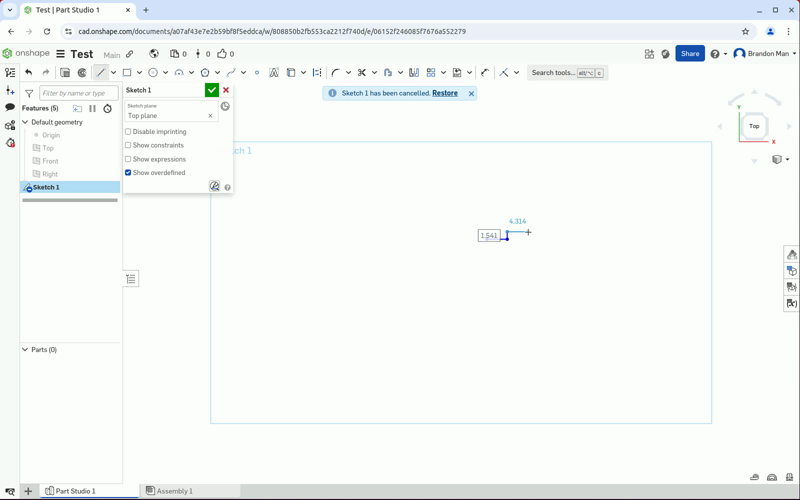
key_down(shift)
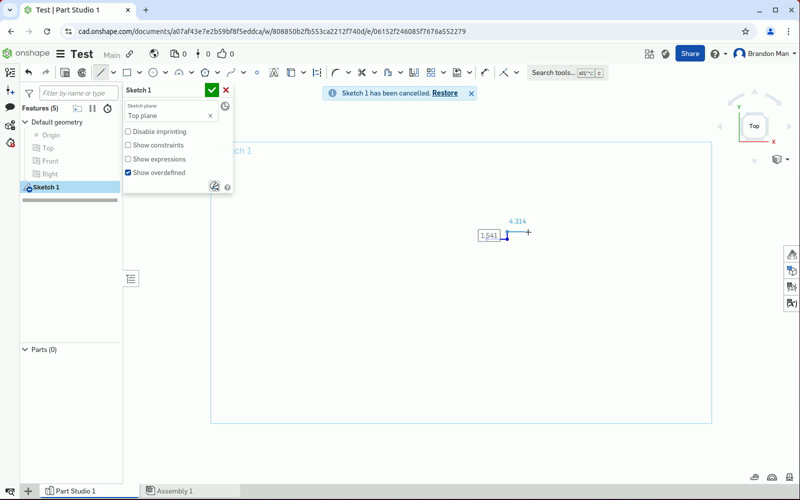
mouse_move(558, 231)
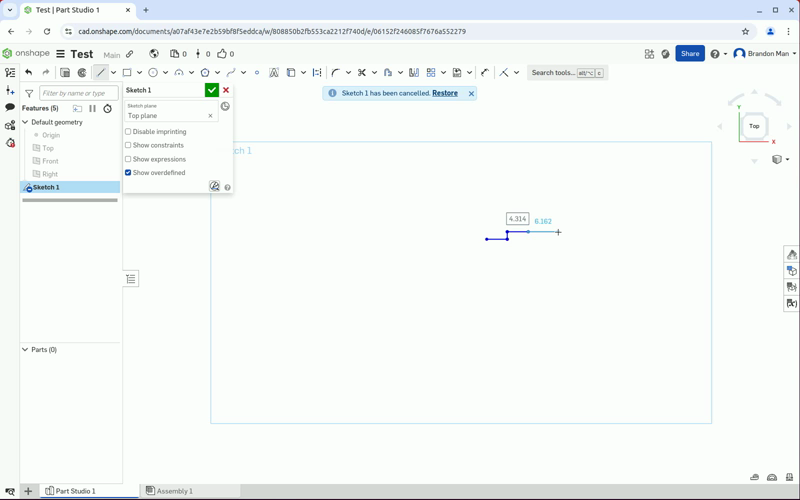
mouse_move(548, 231)
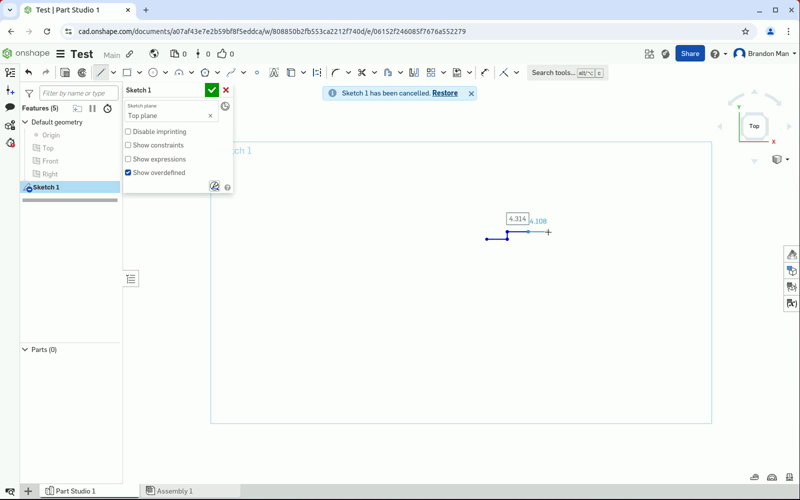
click(548, 231)
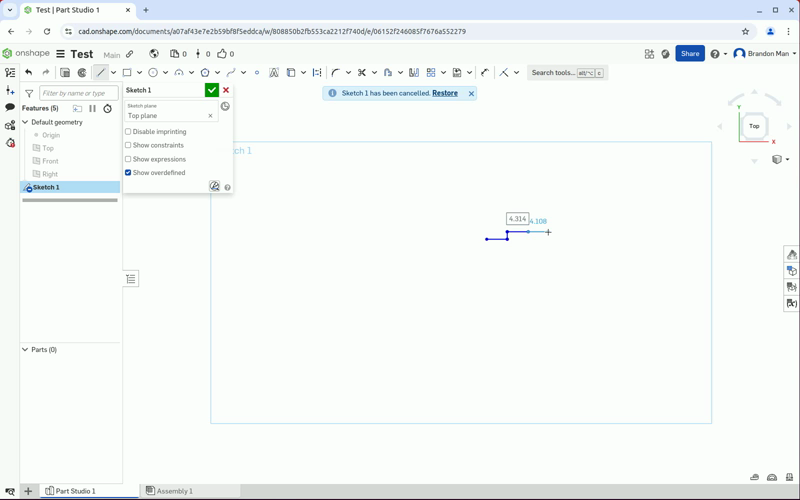
key_up(shift)
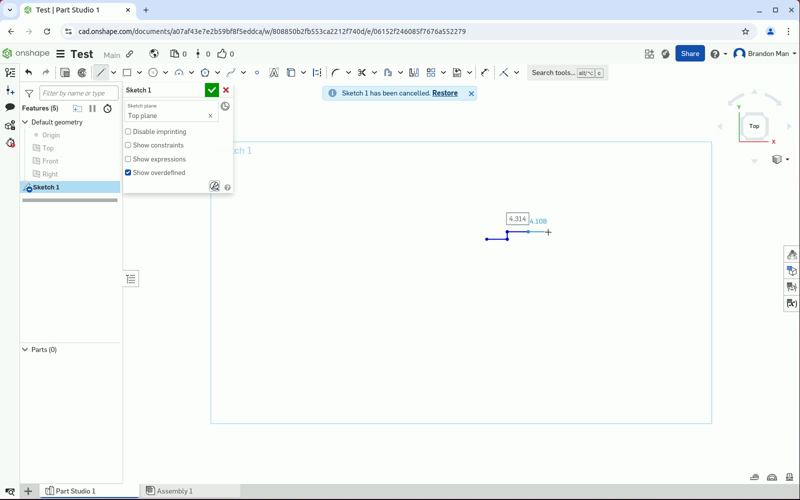
key_down(shift)
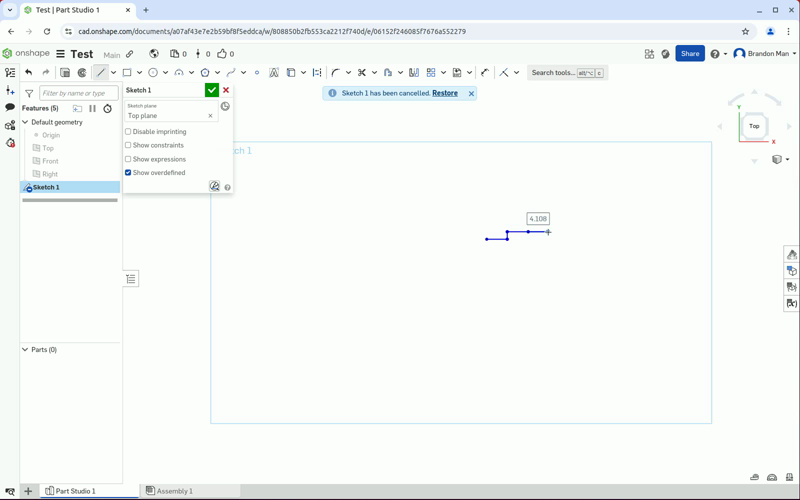
mouse_move(578, 231)
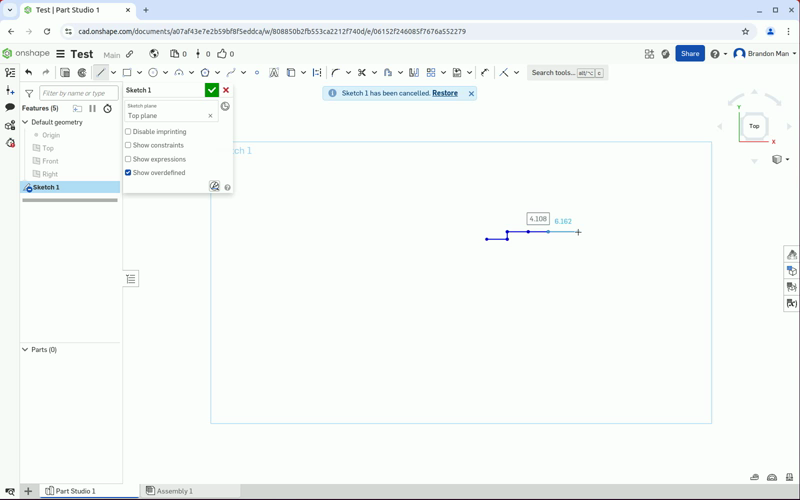
mouse_move(548, 239)
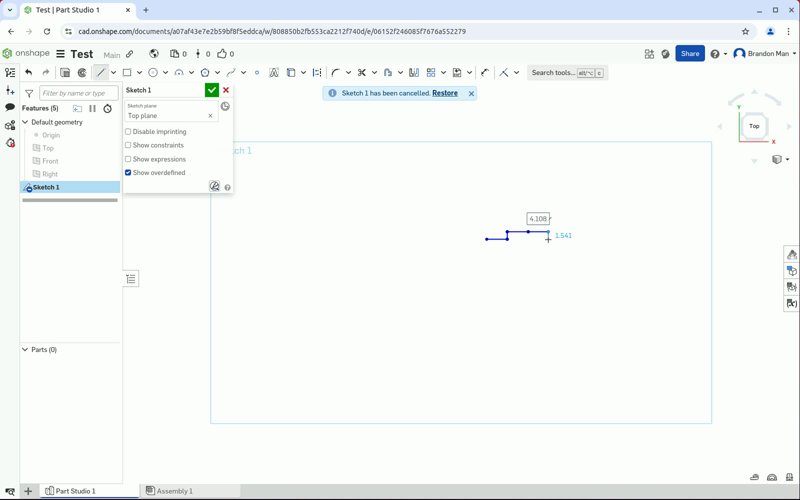
click(548, 239)
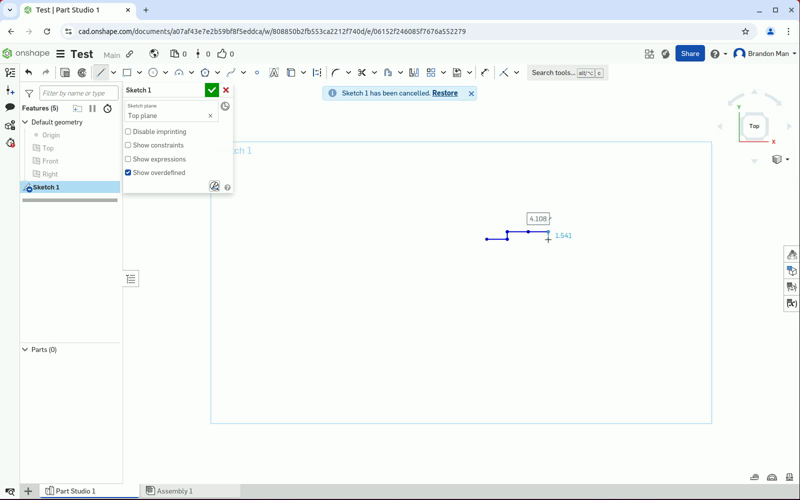
key_up(shift)
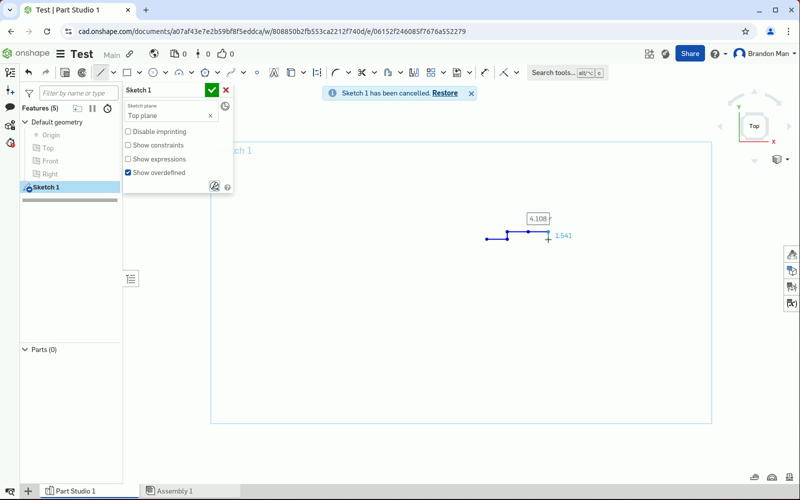
key_down(shift)
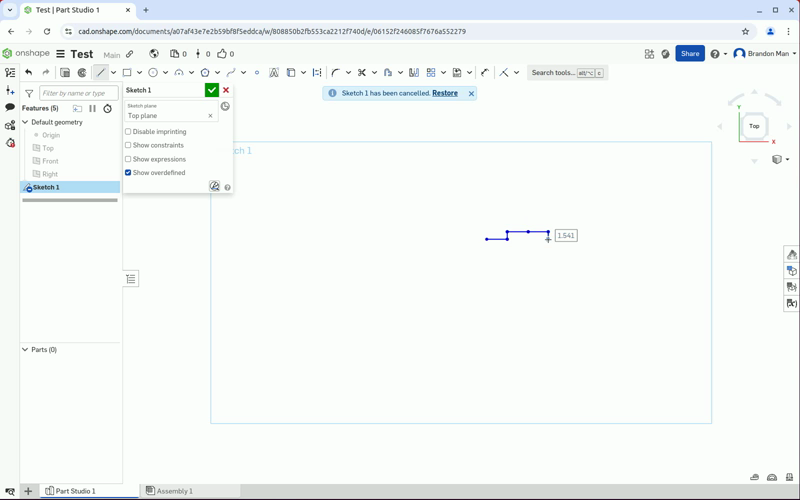
mouse_move(578, 239)
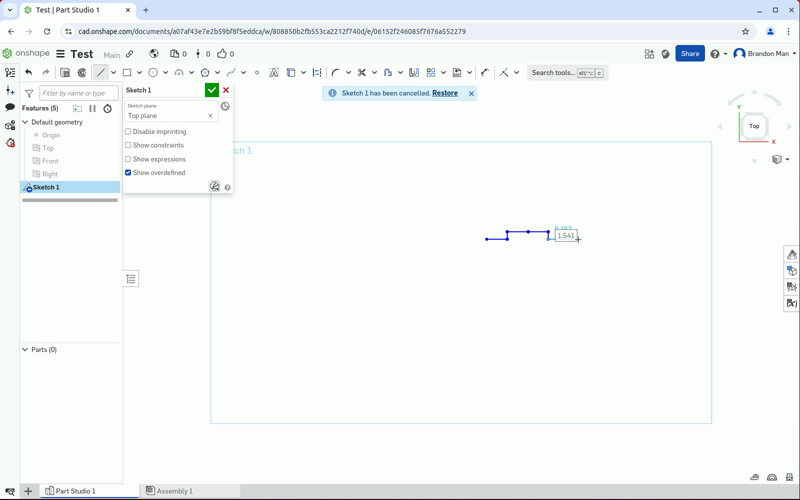
mouse_move(568, 239)
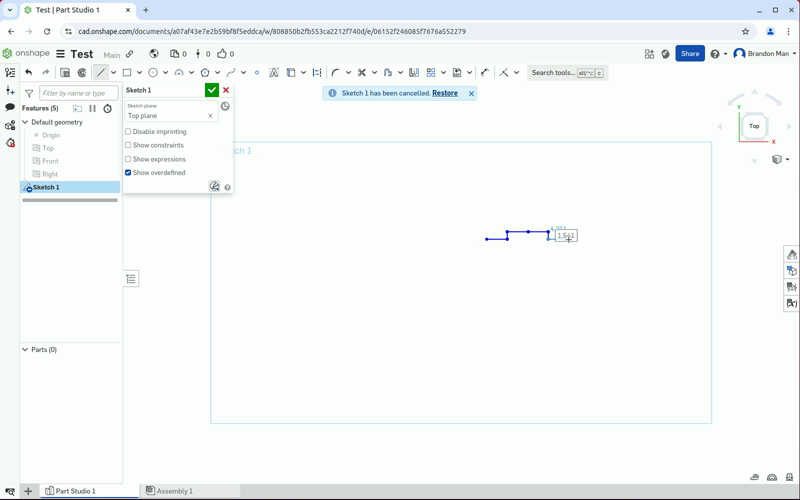
click(568, 239)
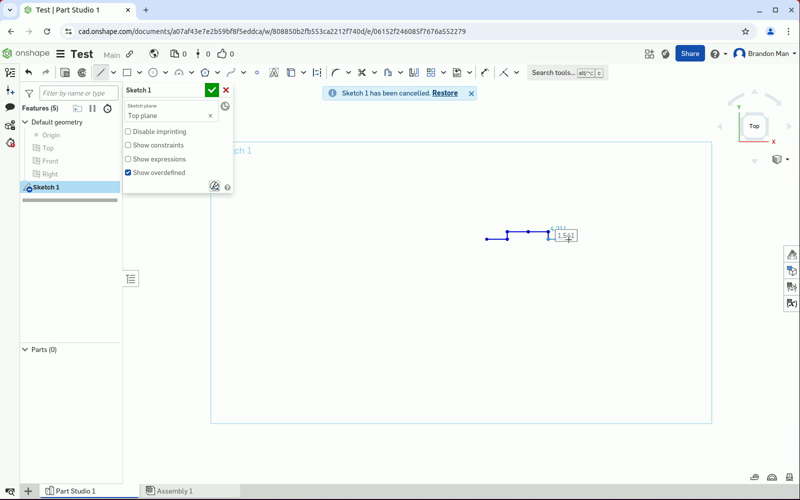
key_up(shift)
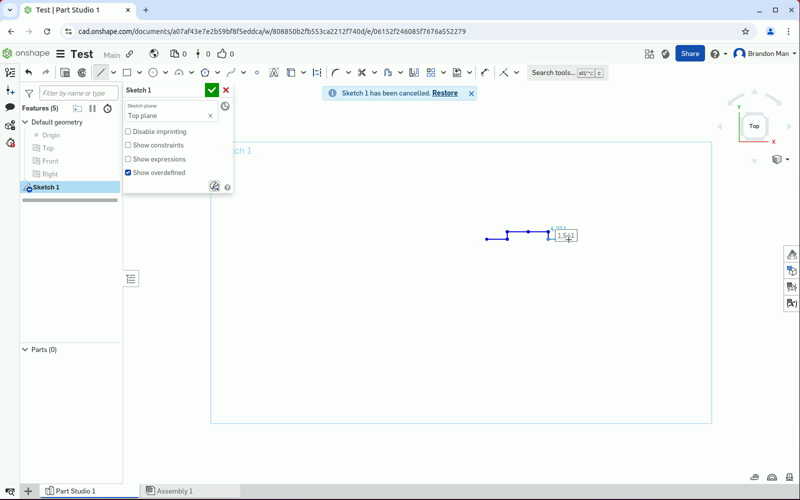
key_down(shift)
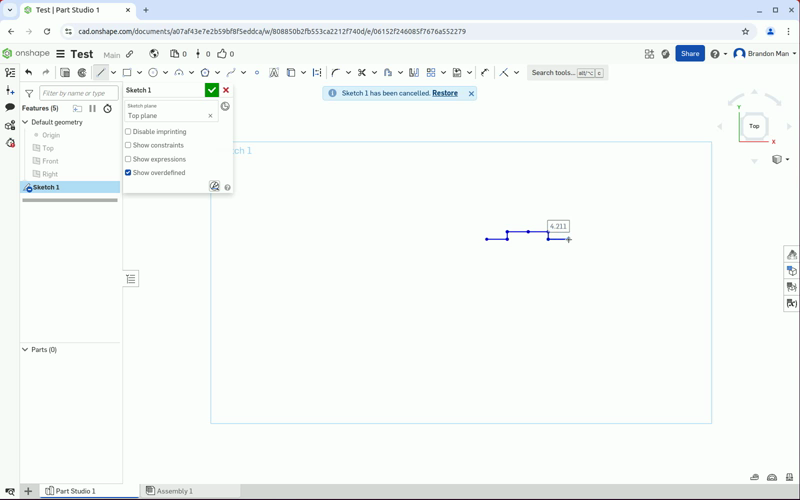
mouse_move(568, 170)
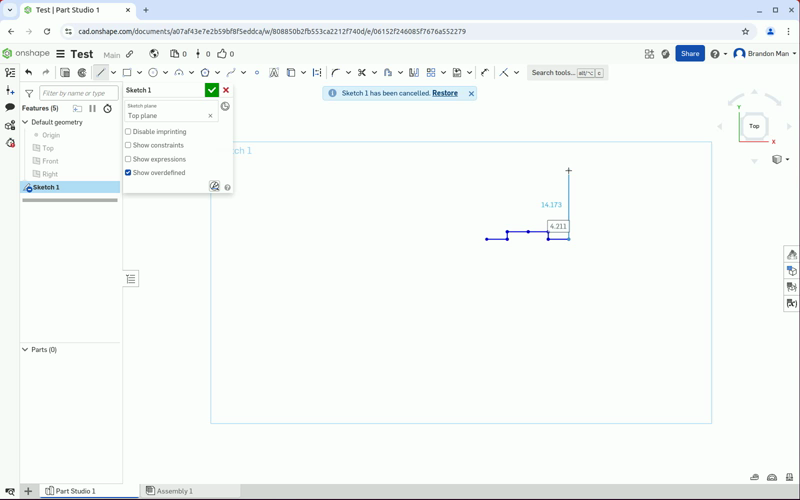
click(568, 170)
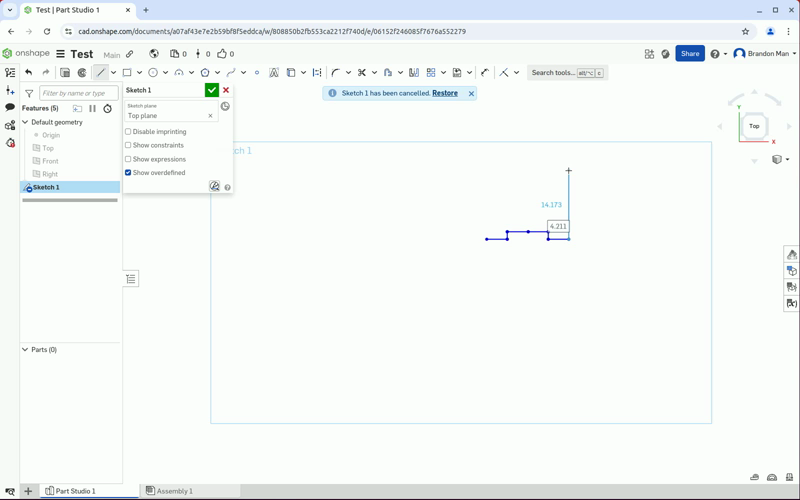
key_up(shift)
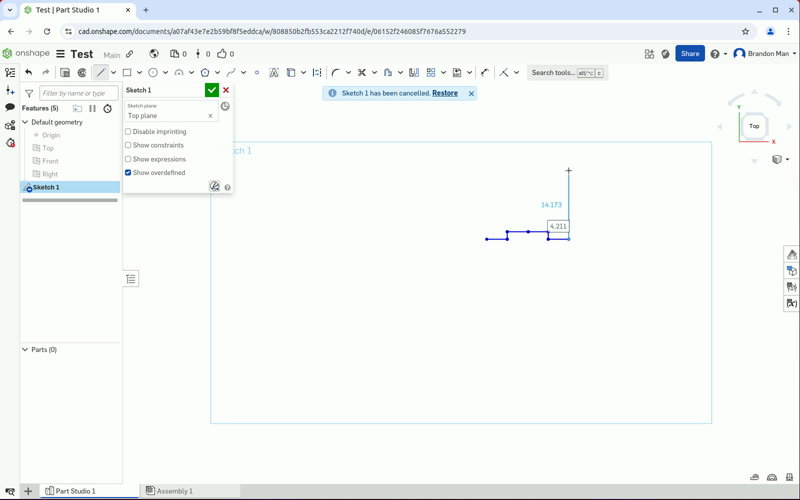
key_down(shift)
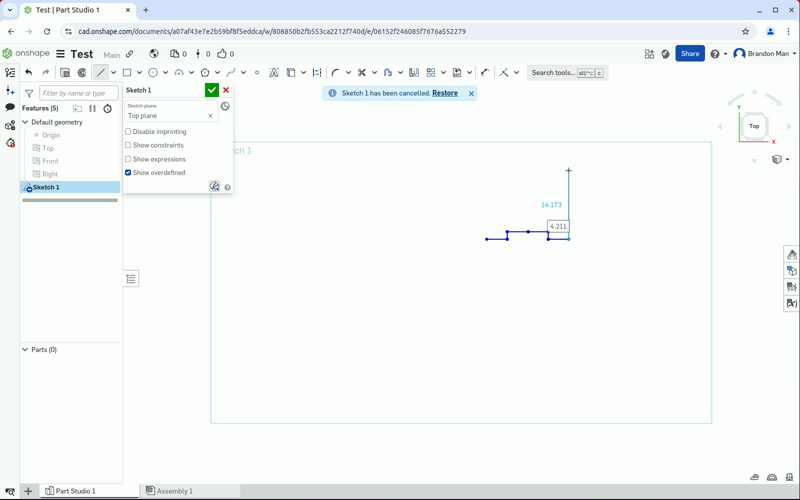
mouse_move(589, 170)
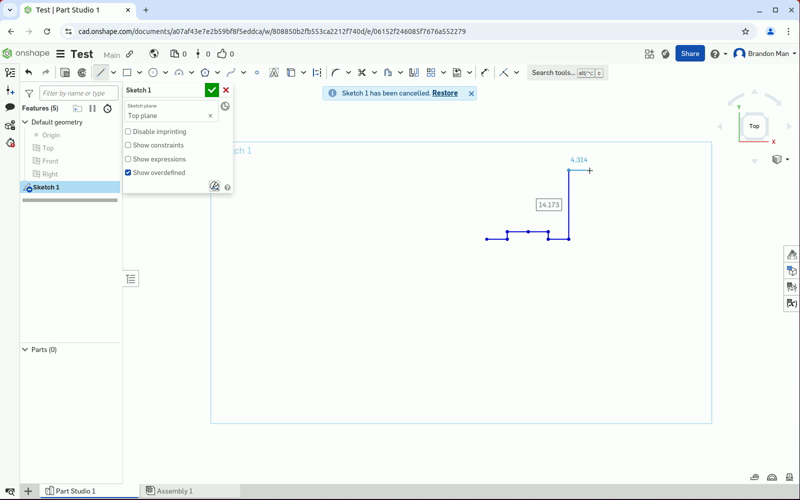
mouse_move(548, 170)
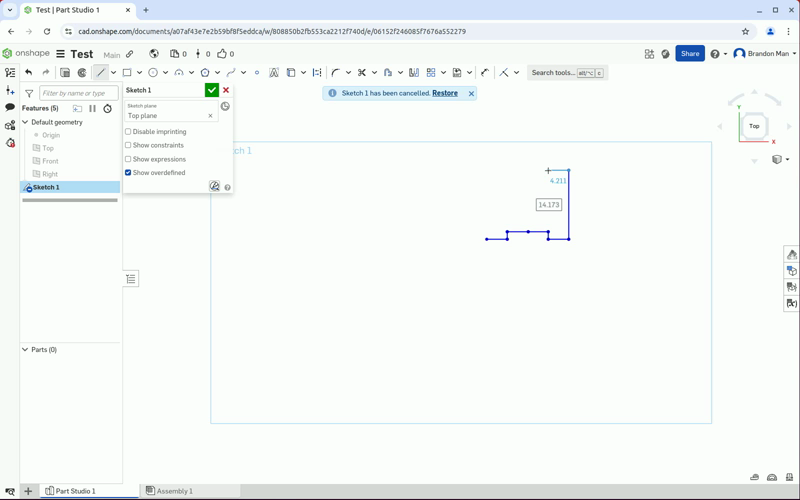
click(548, 170)
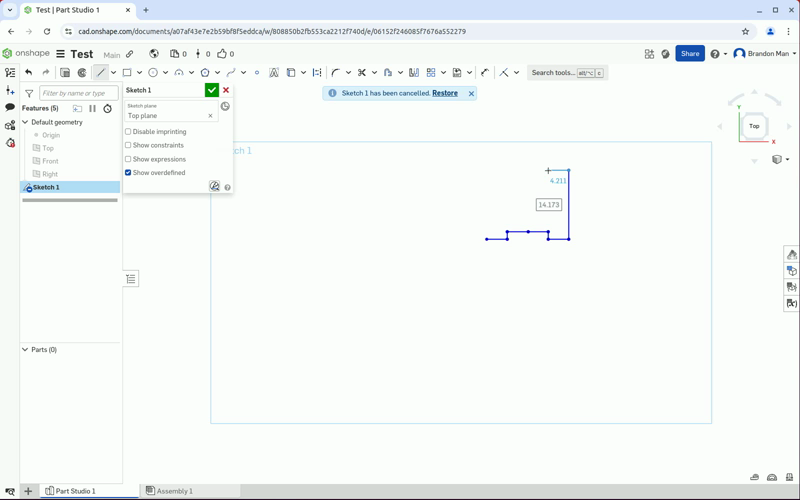
key_up(shift)
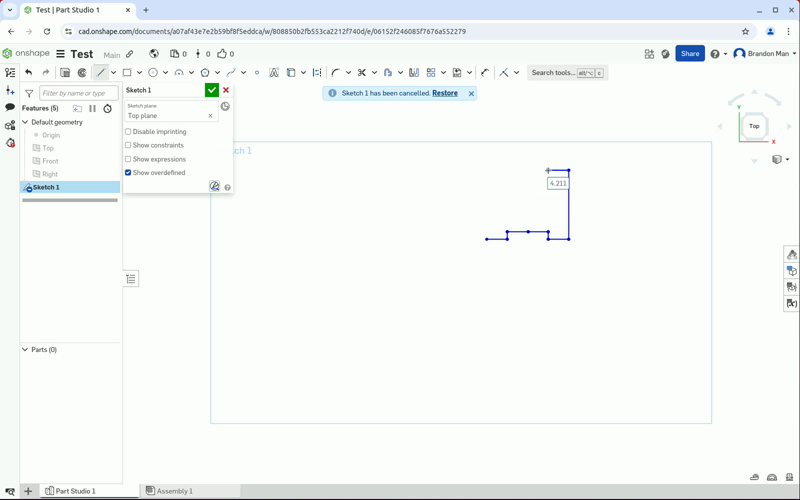
key_down(shift)
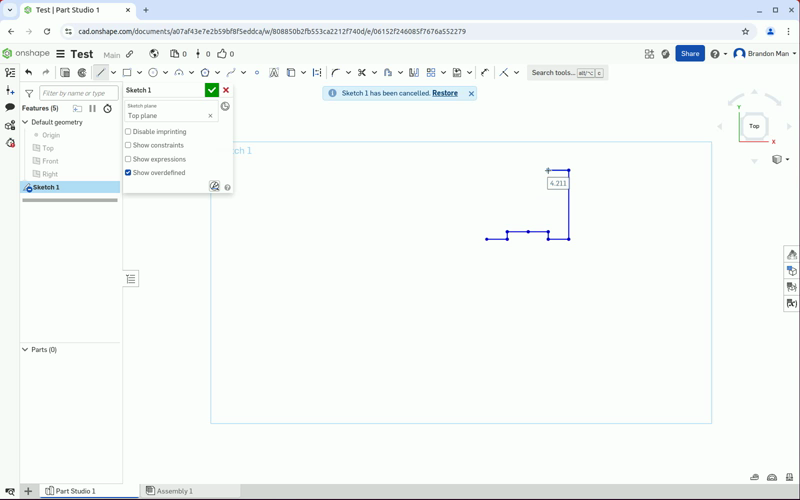
mouse_move(578, 170)
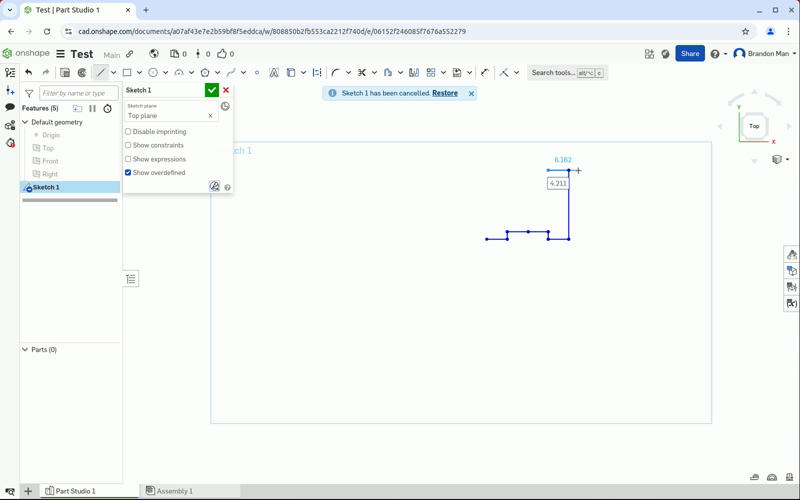
mouse_move(548, 177)
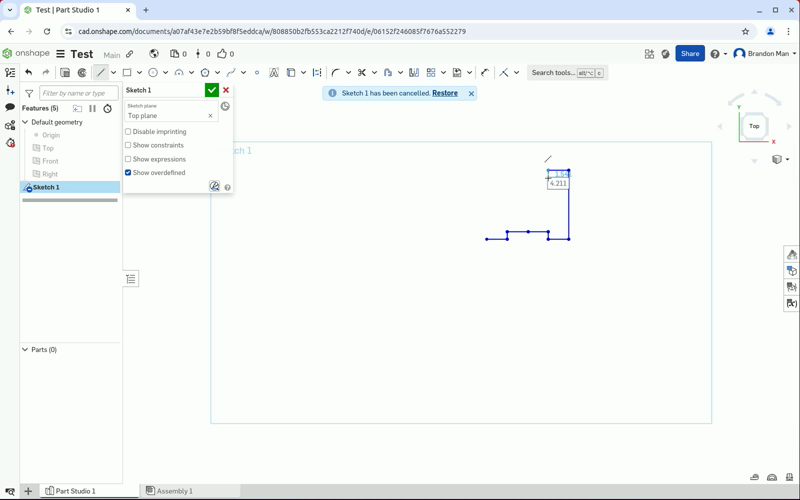
click(548, 177)
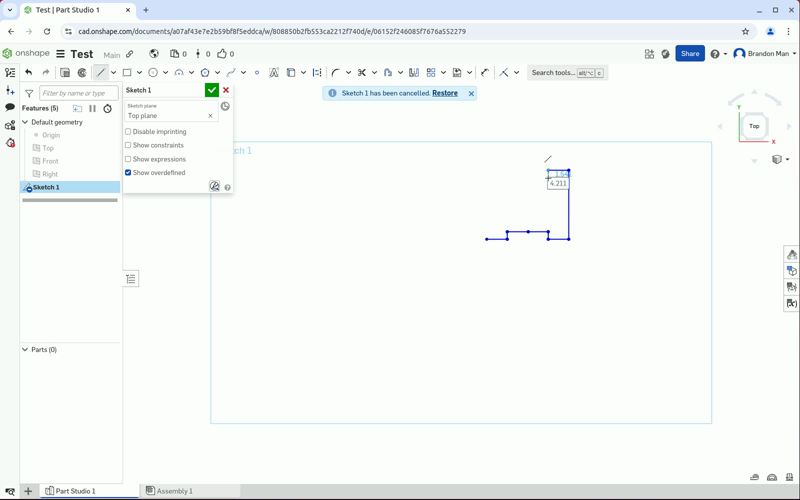
key_up(shift)
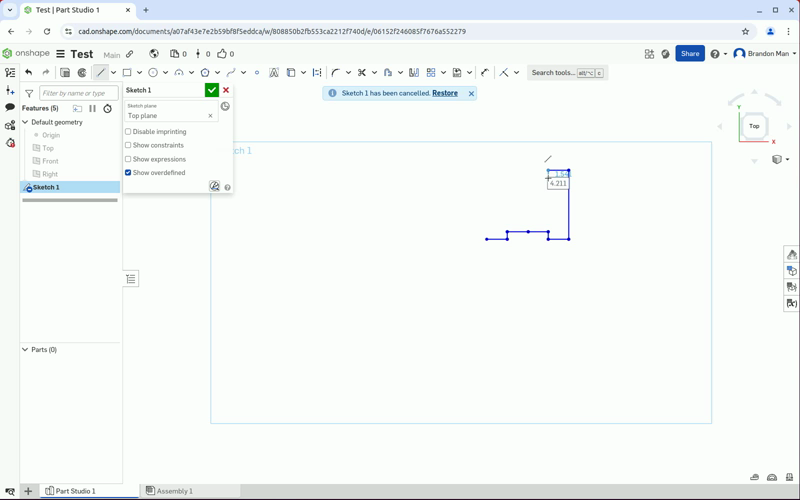
key_down(shift)
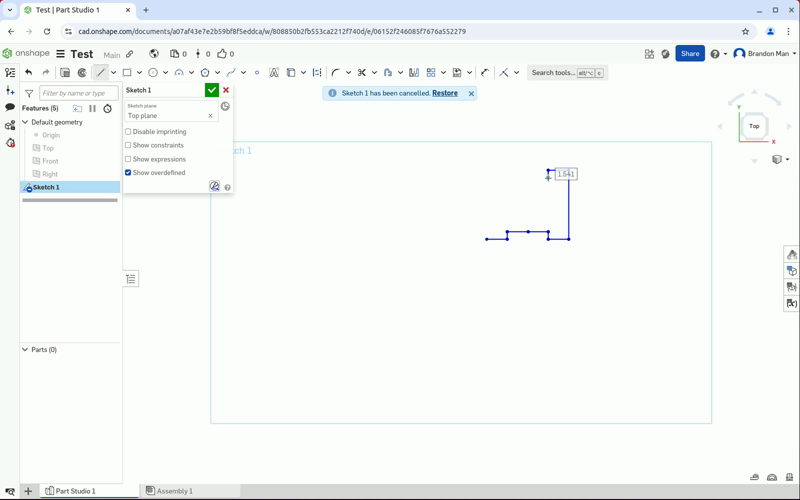
mouse_move(578, 177)
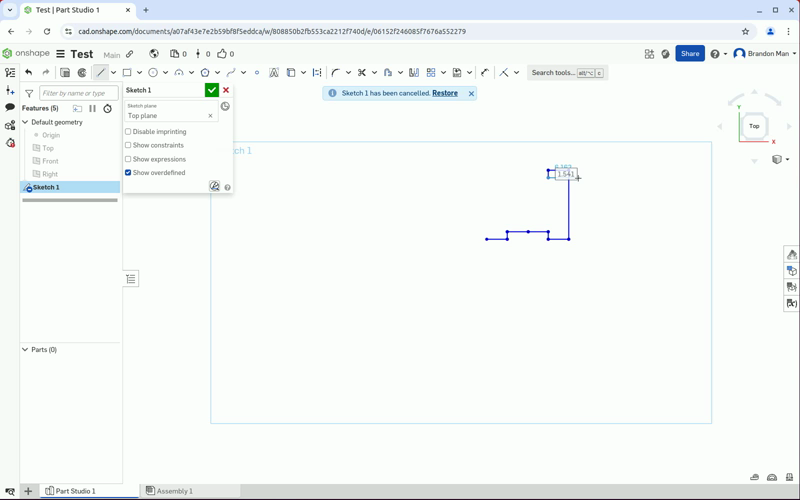
mouse_move(528, 177)
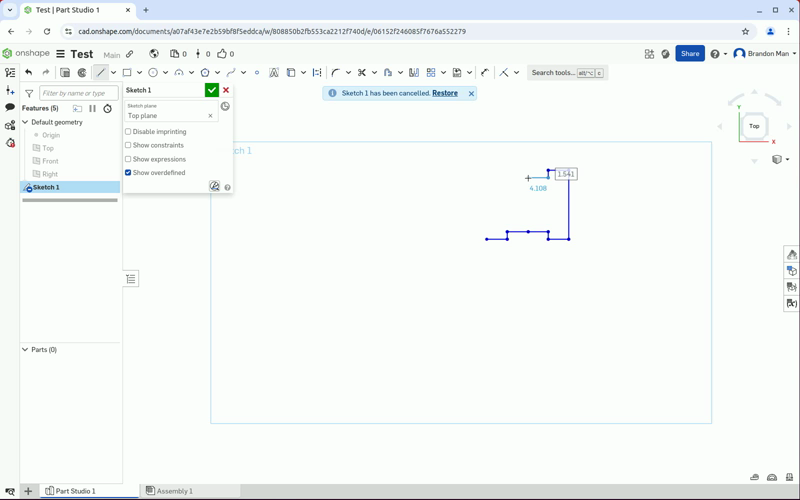
click(528, 177)
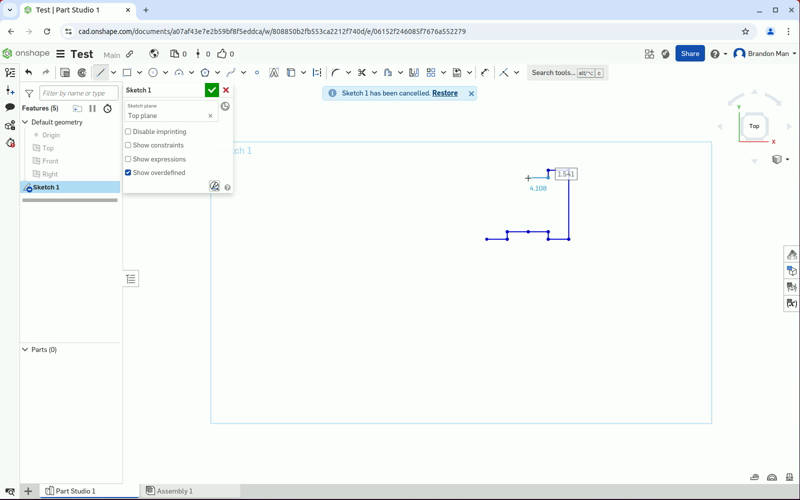
key_up(shift)
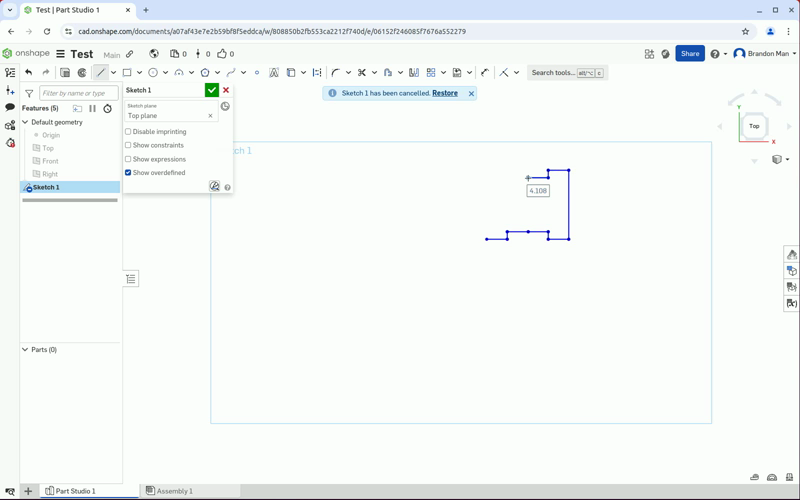
key_down(shift)
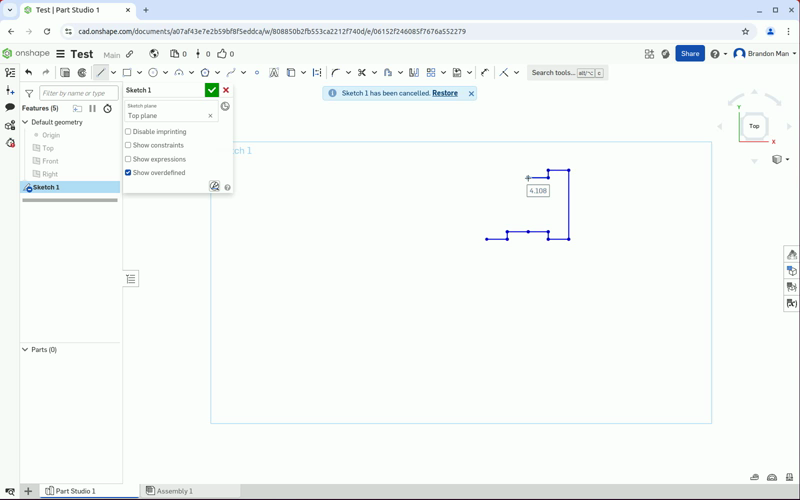
mouse_move(558, 177)
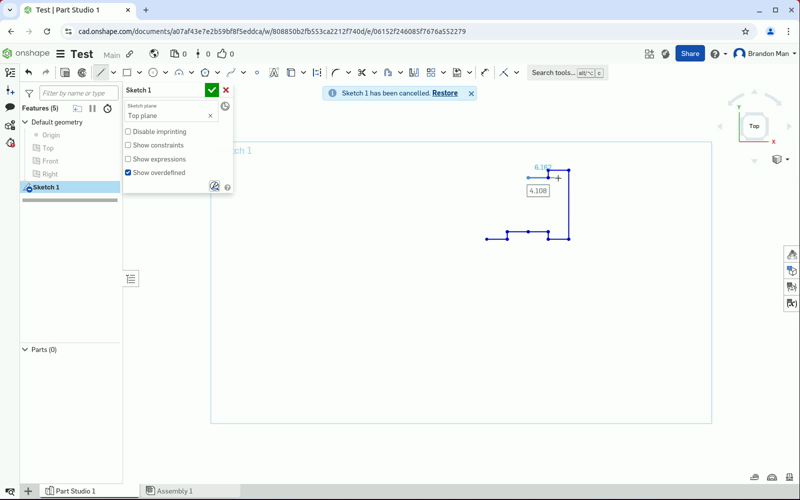
mouse_move(507, 177)
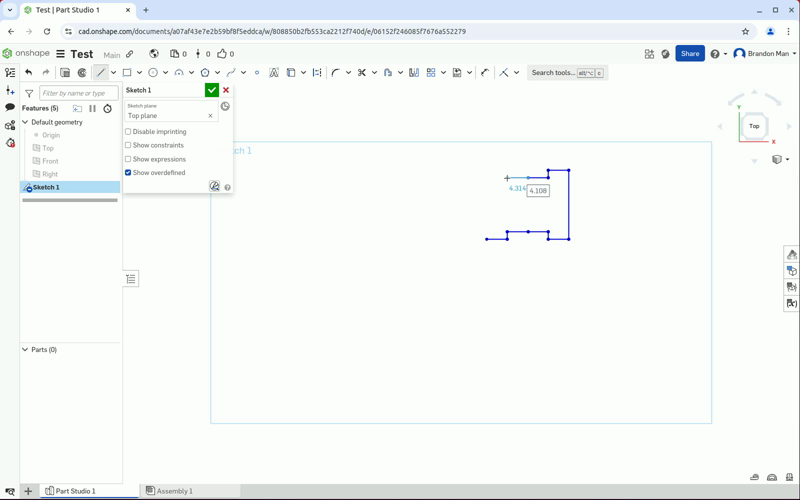
click(507, 177)
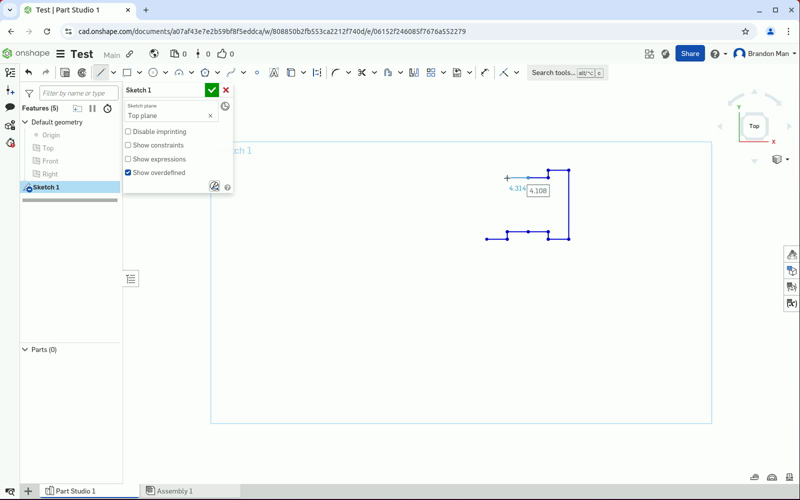
key_up(shift)
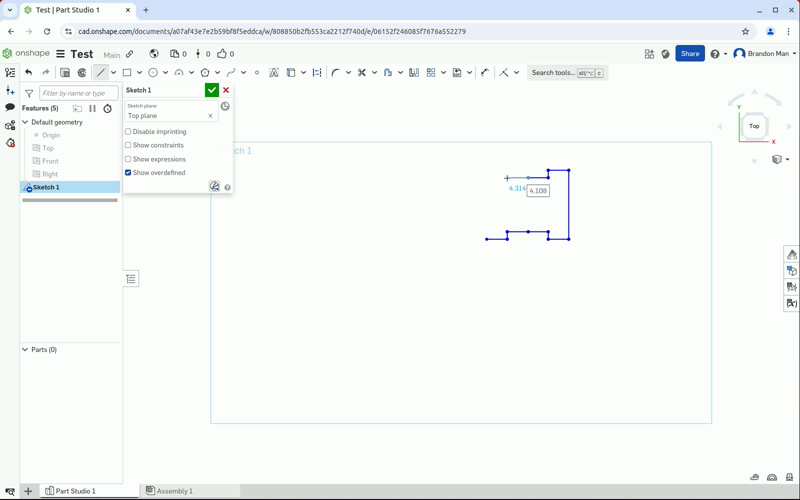
key_down(shift)
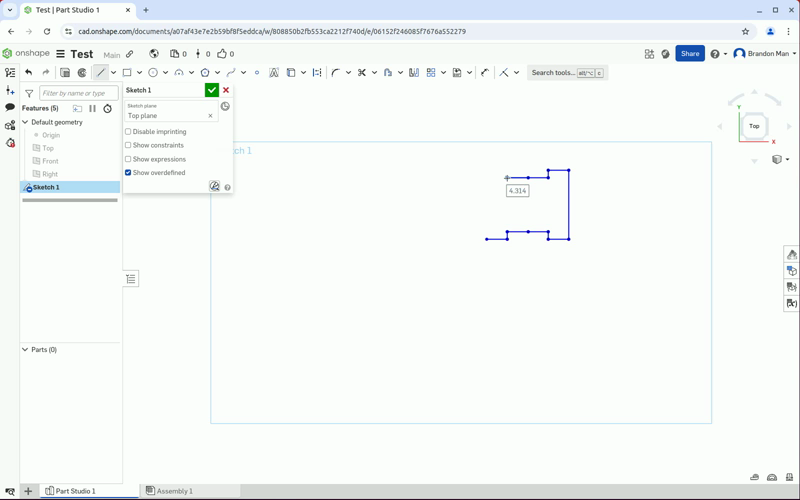
mouse_move(537, 177)
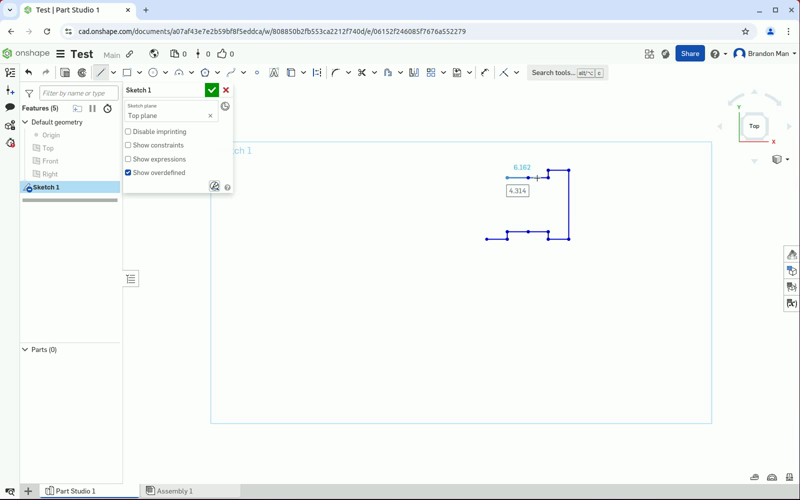
mouse_move(507, 170)
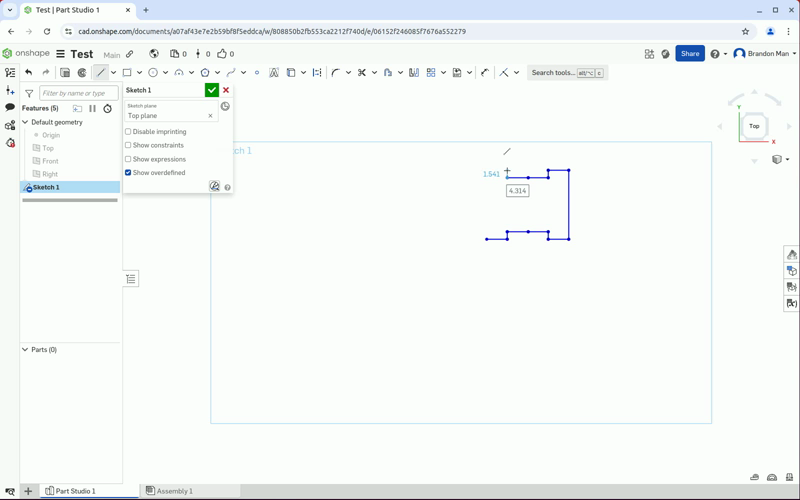
click(507, 170)
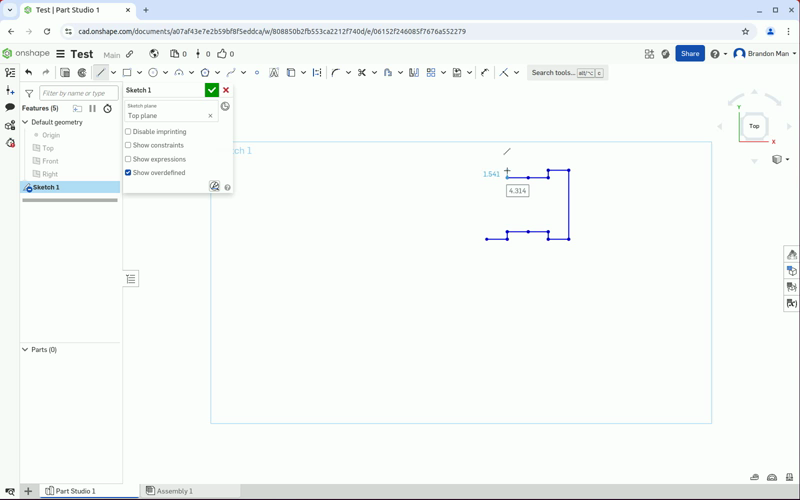
key_up(shift)
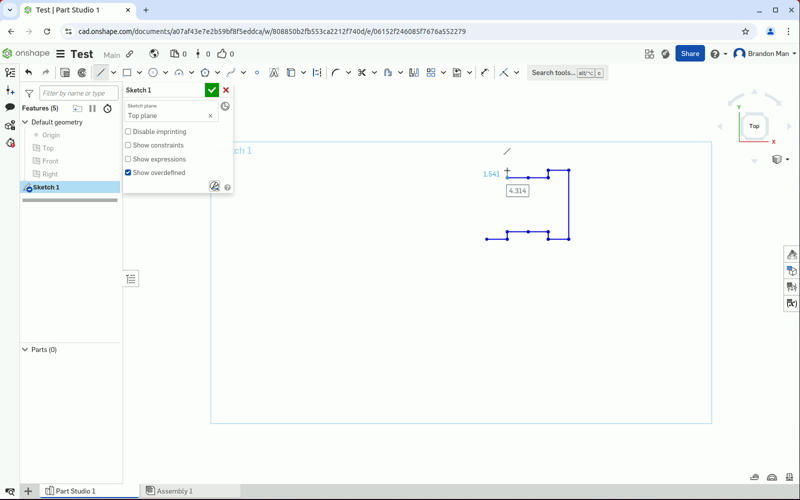
key_down(shift)
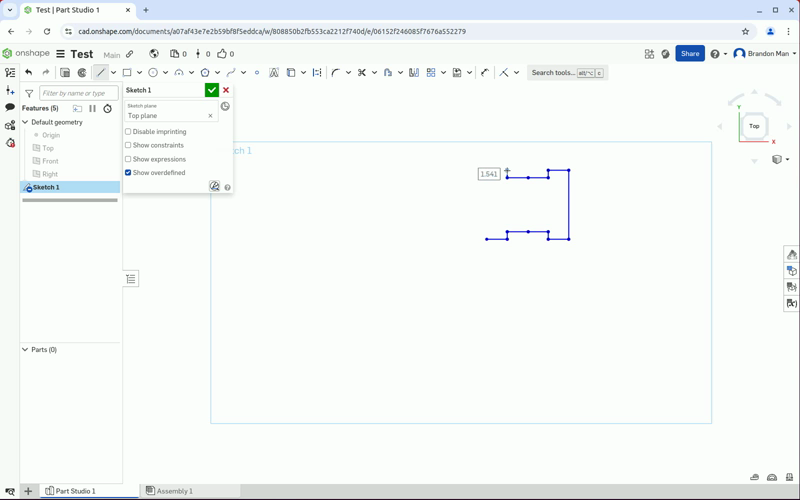
mouse_move(537, 170)
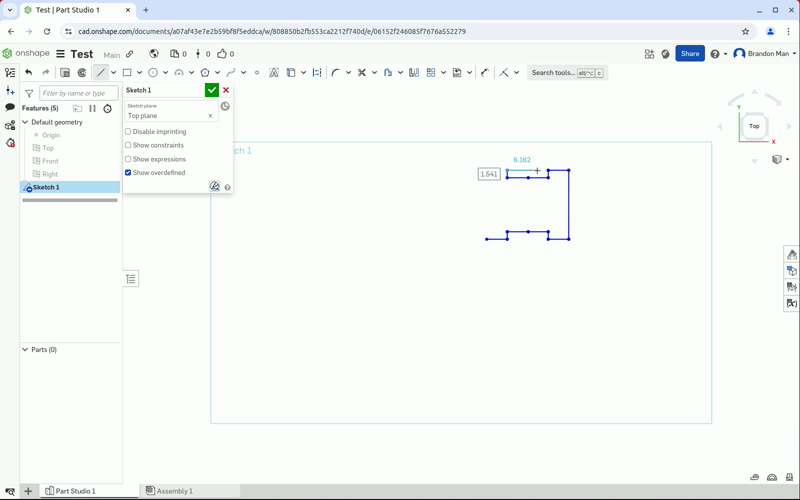
mouse_move(486, 170)
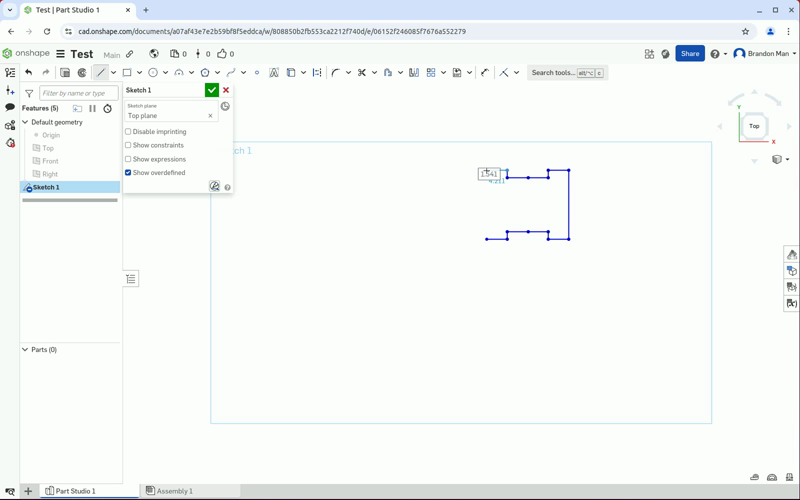
click(486, 170)
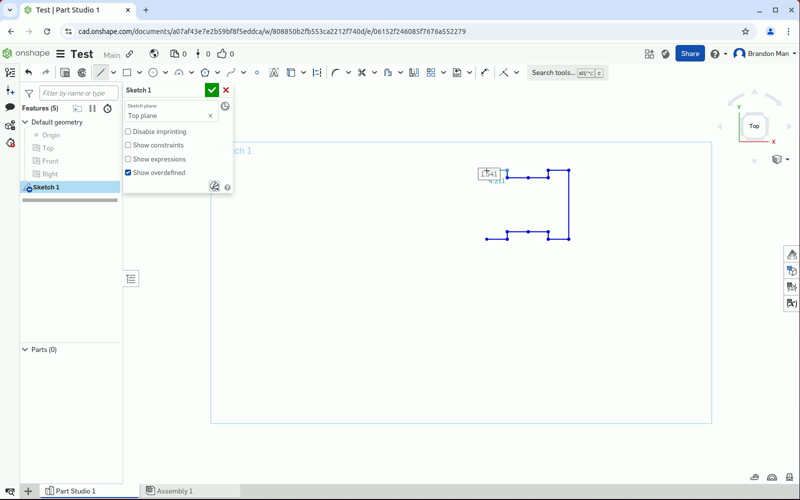
key_up(shift)
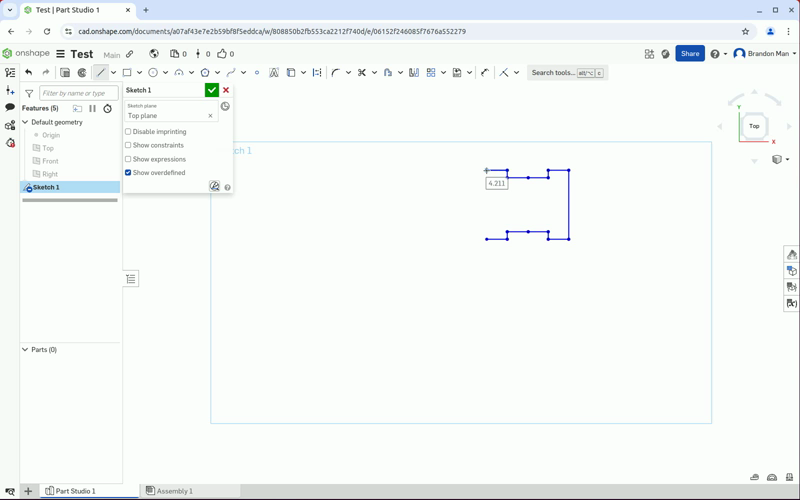
key_down(shift)
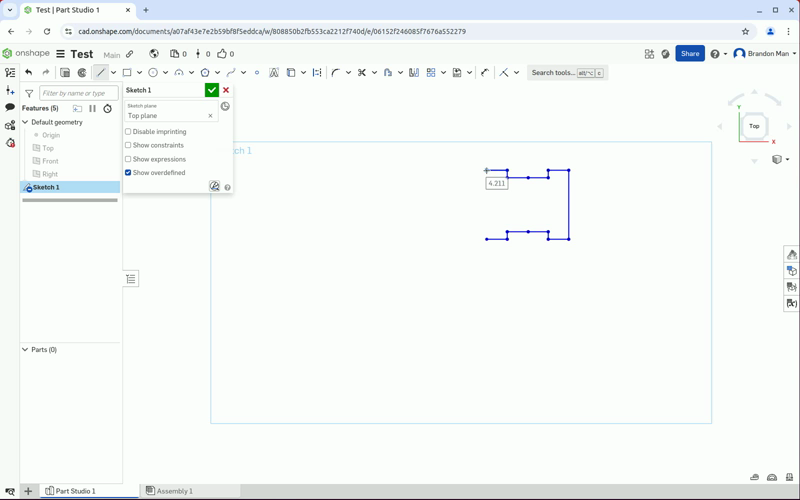
mouse_move(486, 239)
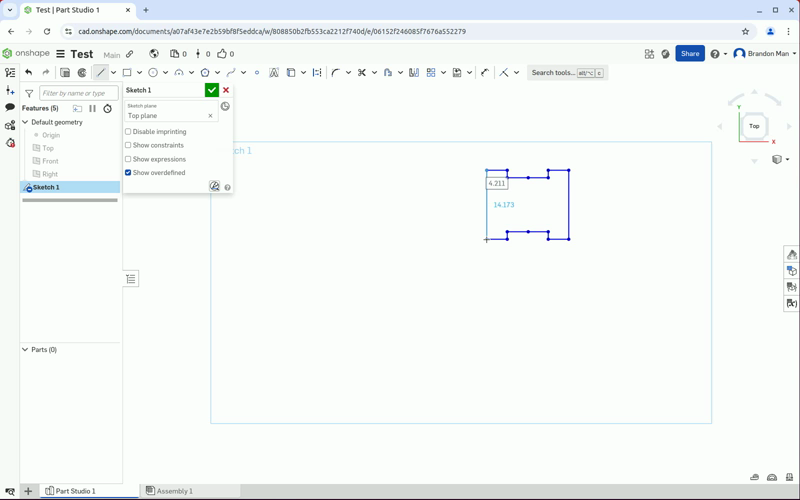
key_up(shift)
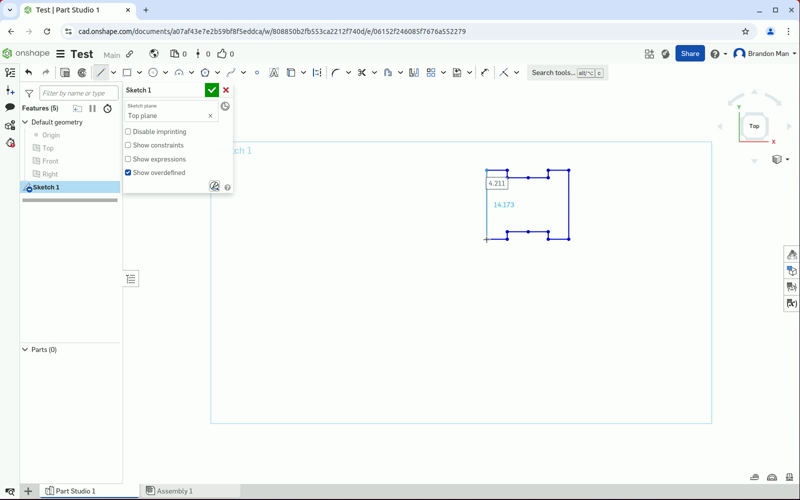
click(486, 239)
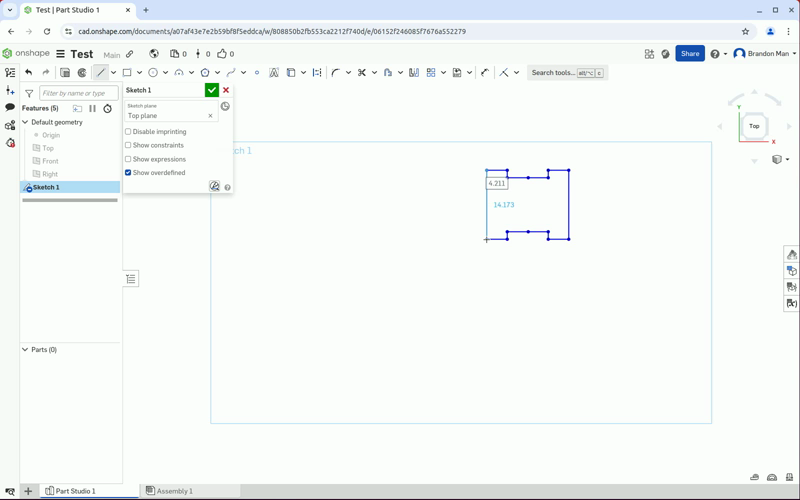
key(esc)
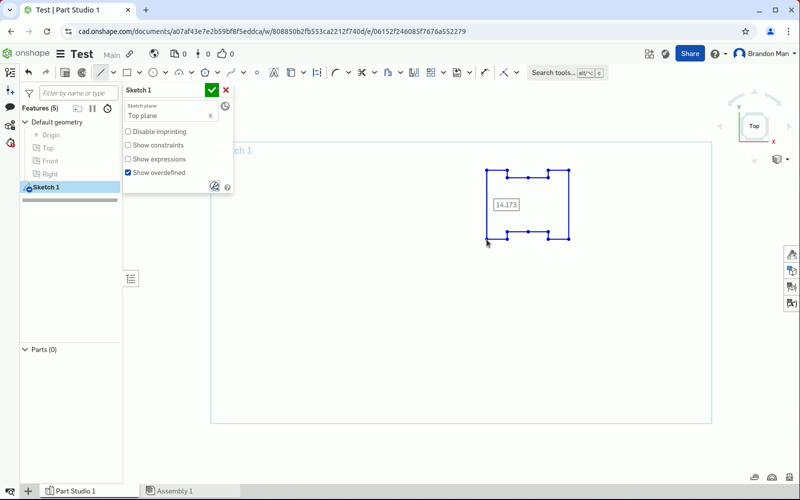
mouse_move(550, 200)
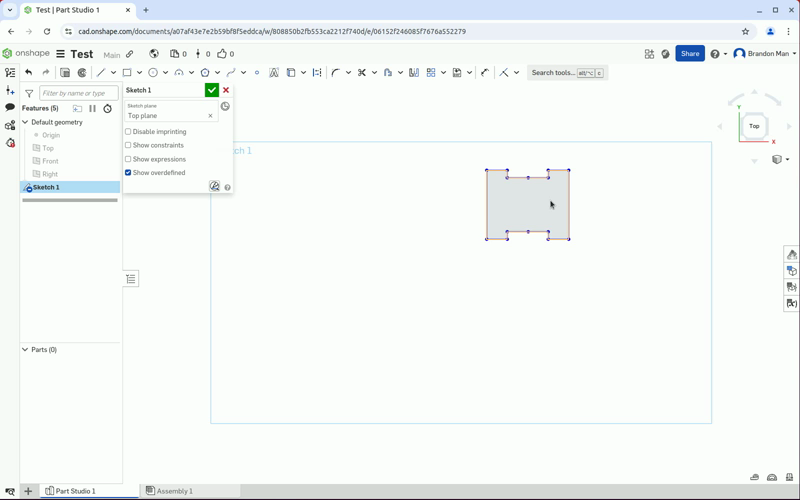
click(550, 200)
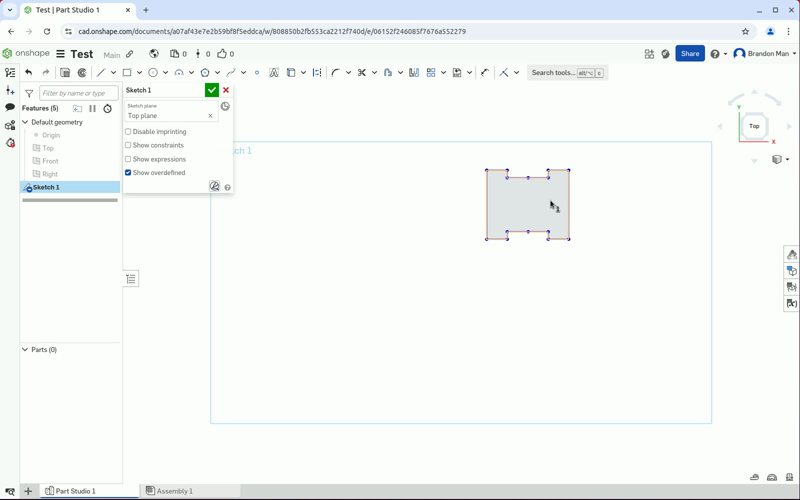
mouse_move(73, 352)
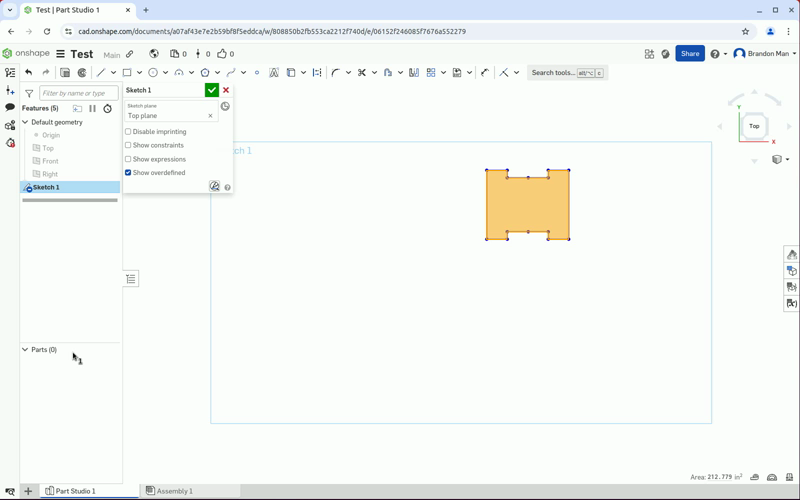
key(shift+y)
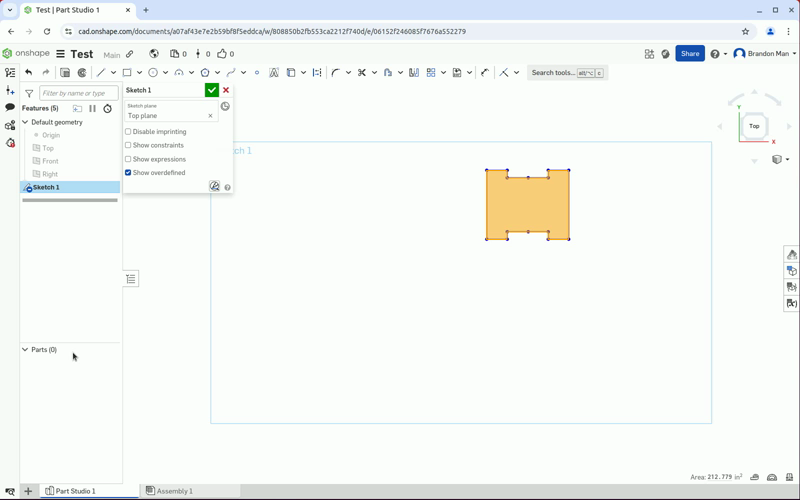
key(shift+e)
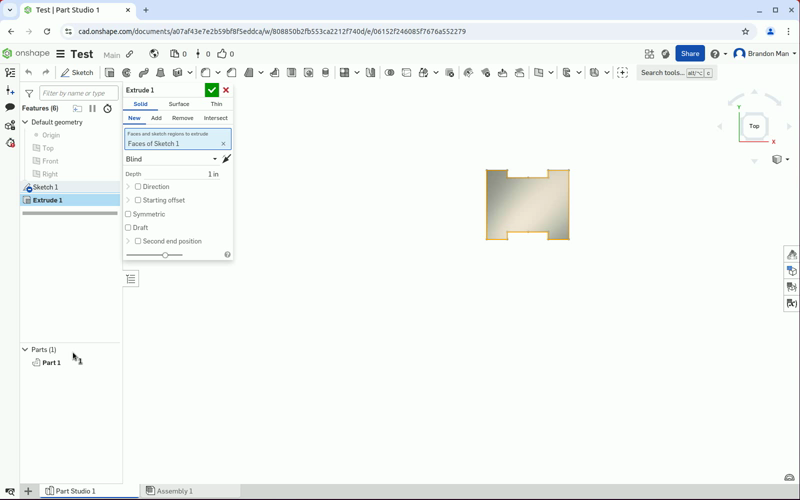
mouse_move(143, 106)
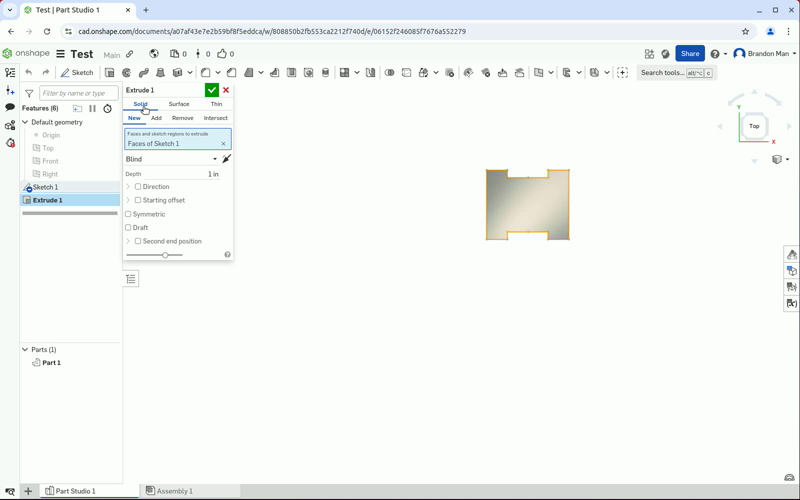
click(143, 106)
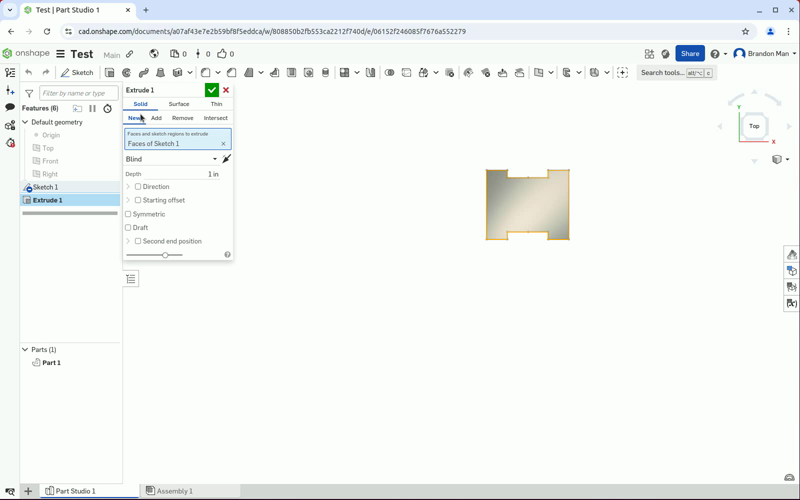
mouse_move(137, 120)
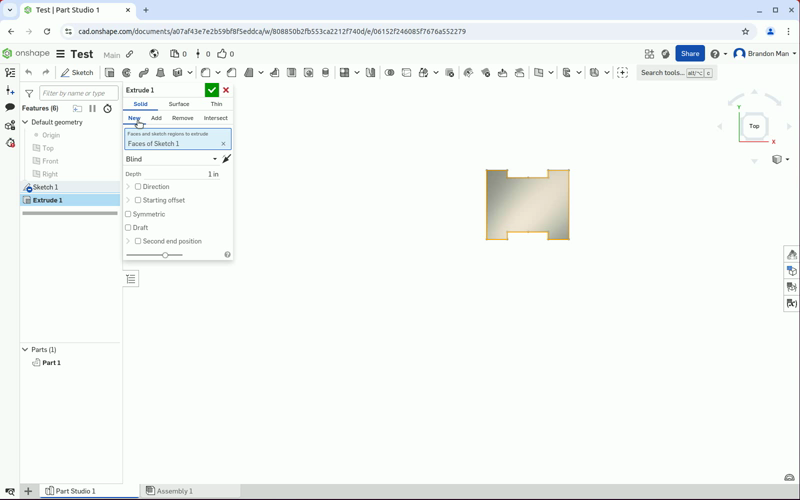
click(137, 120)
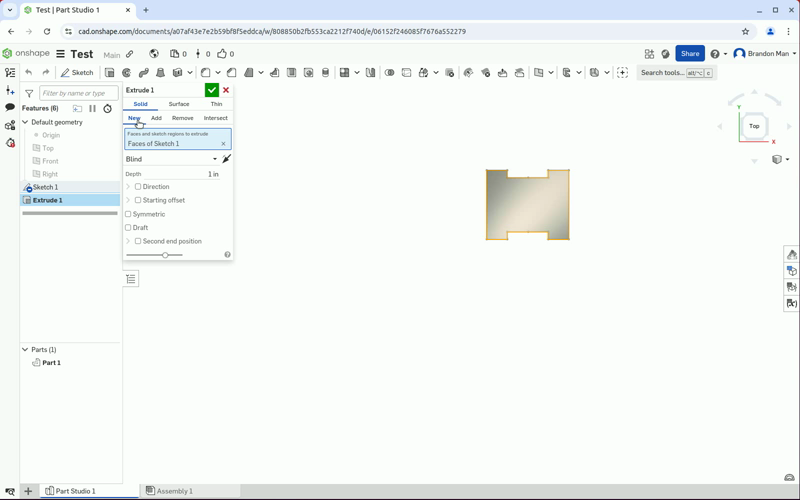
key(tab, 4)
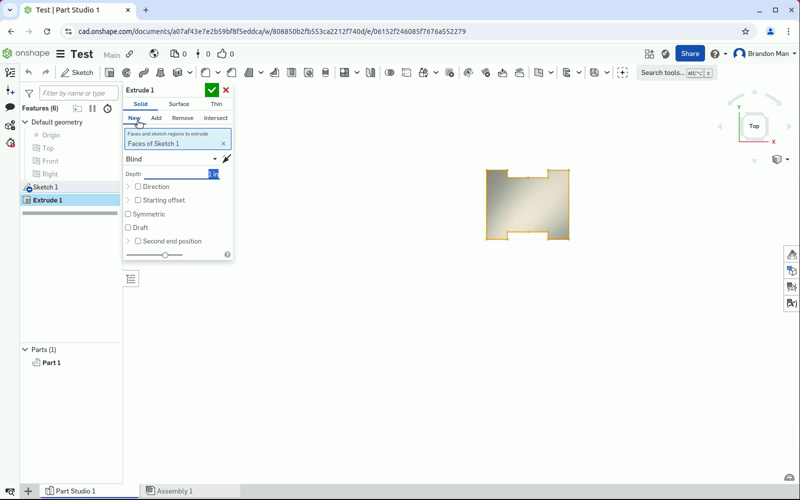
text(1.685)
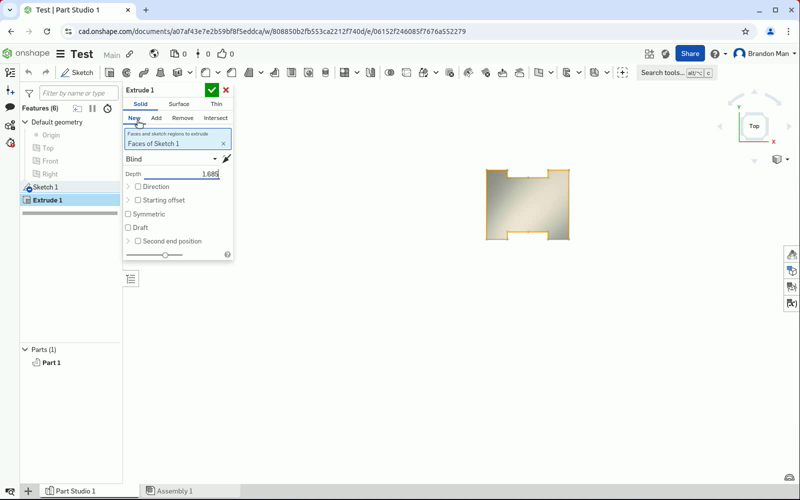
key(enter)
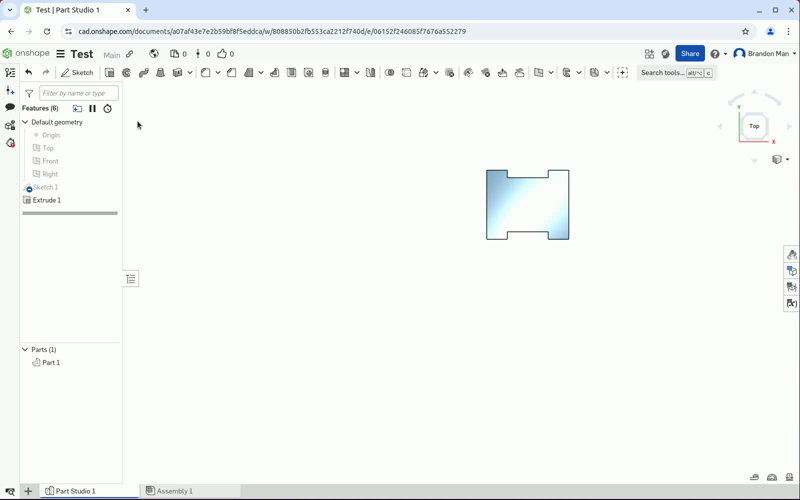
key(shift+h)
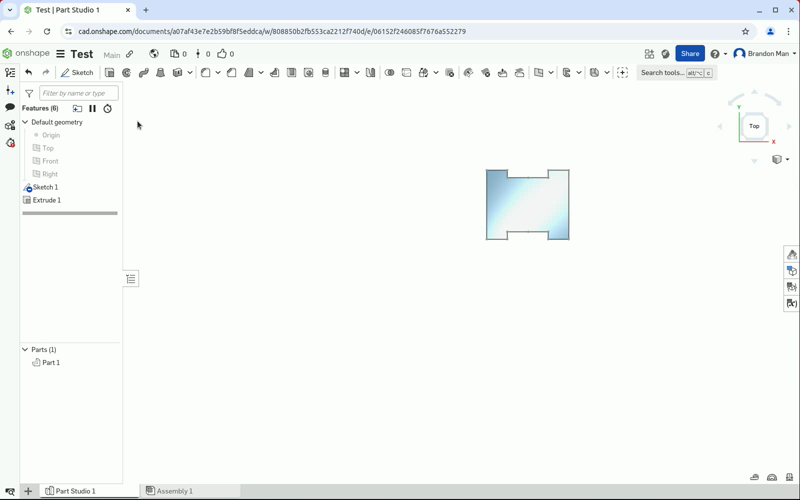
key(shift+h)
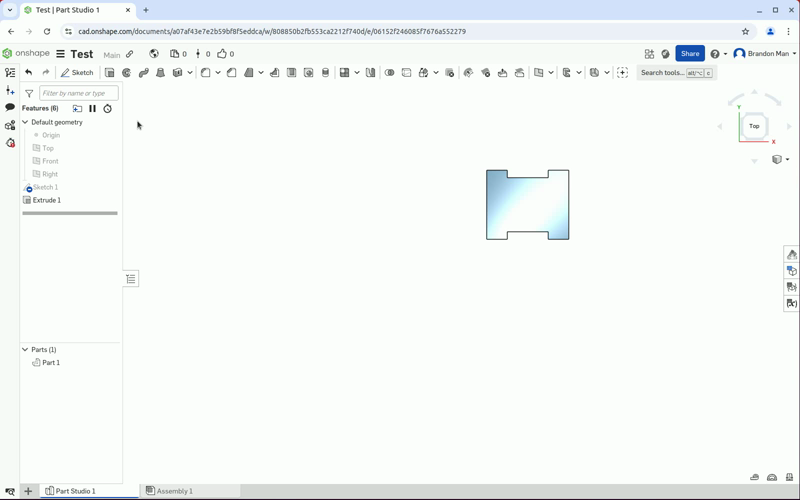
mouse_move(73, 189)
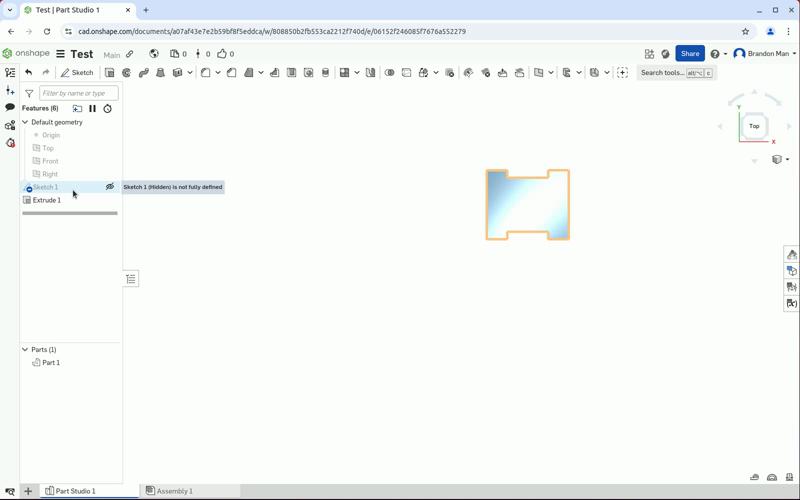
click(73, 189)
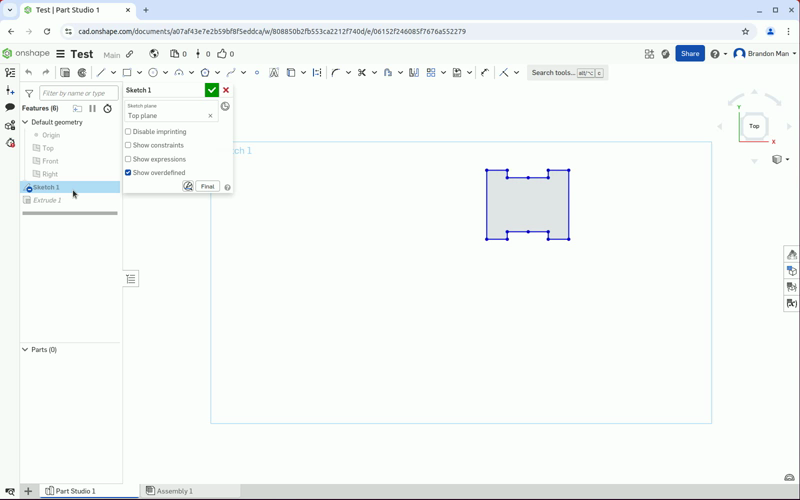
mouse_move(229, 92)
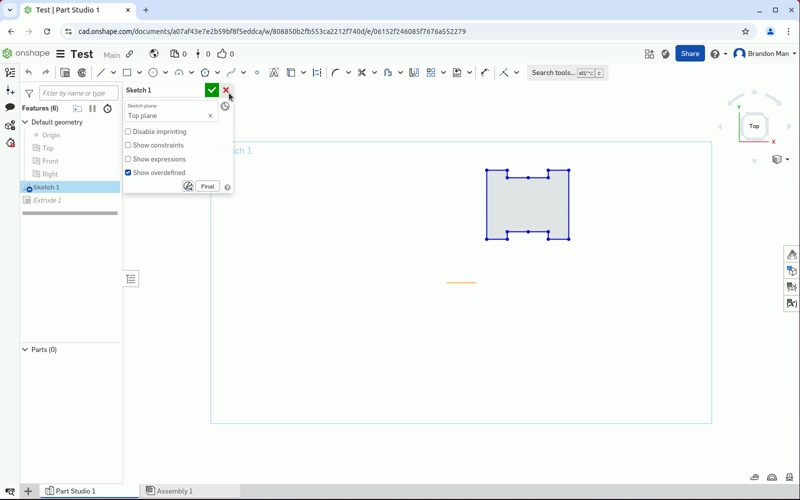
click(229, 92)
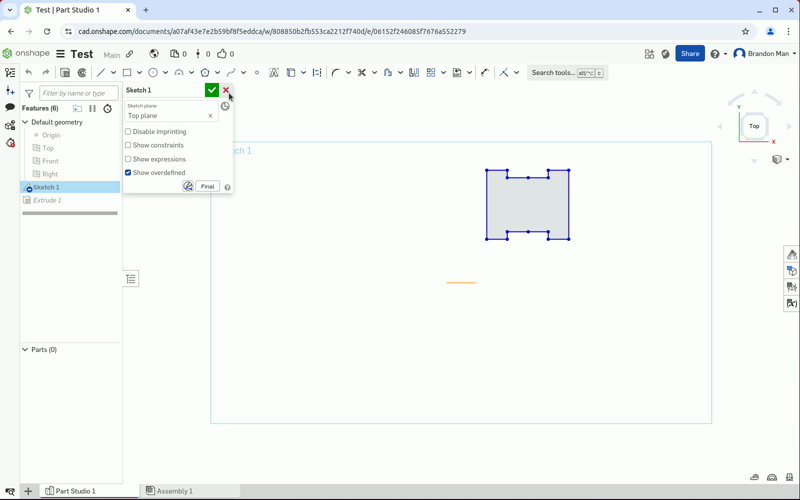
key(shift+s)
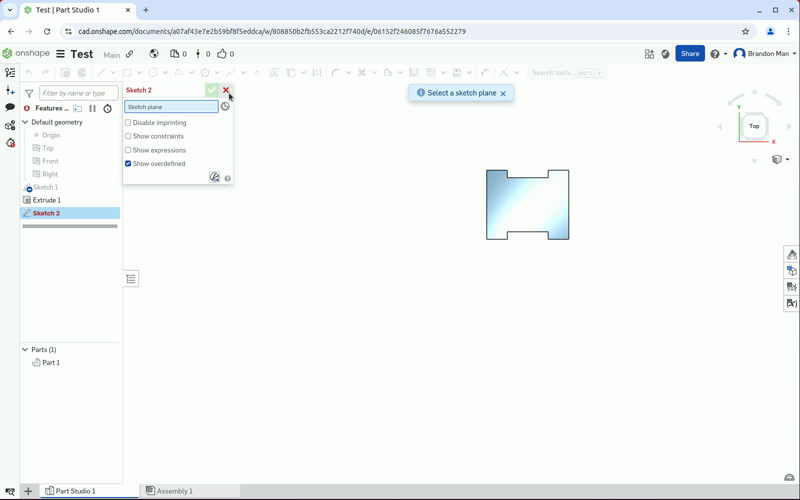
mouse_move(73, 150)
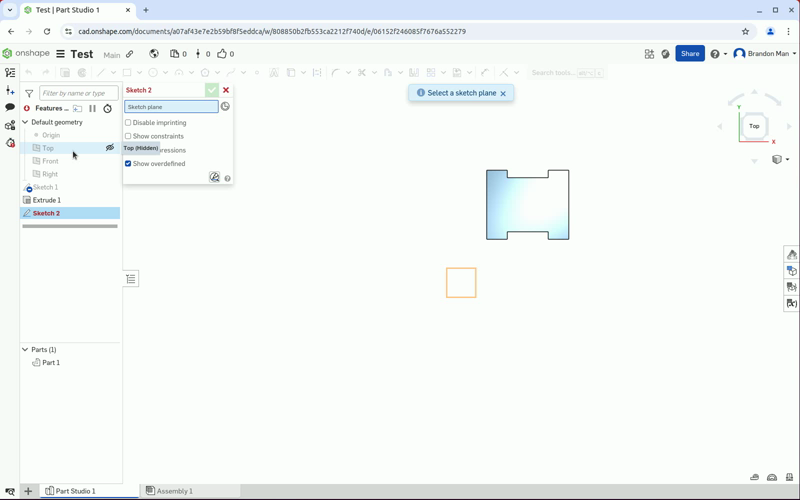
click(73, 150)
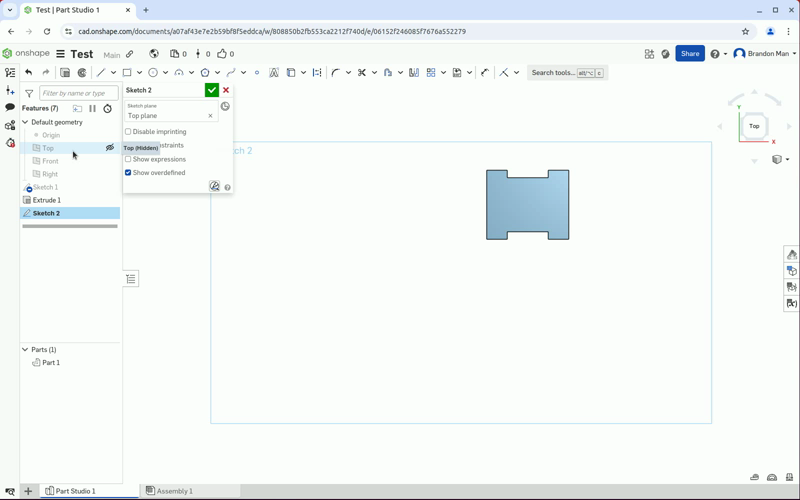
mouse_move(73, 352)
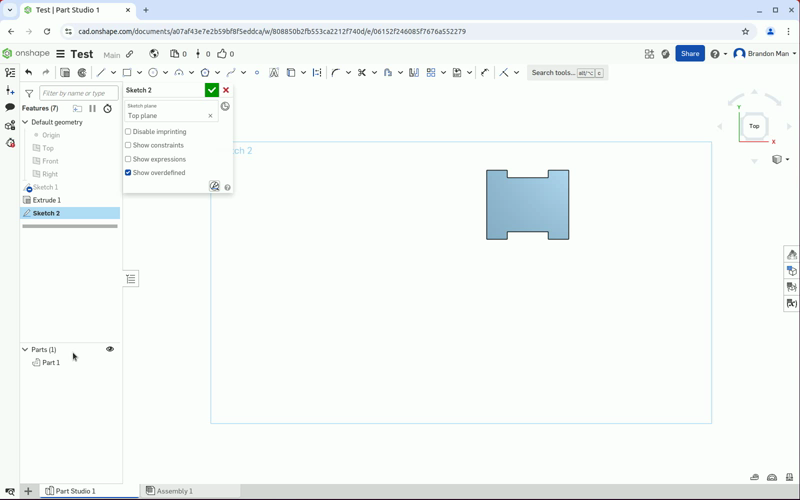
key(y)
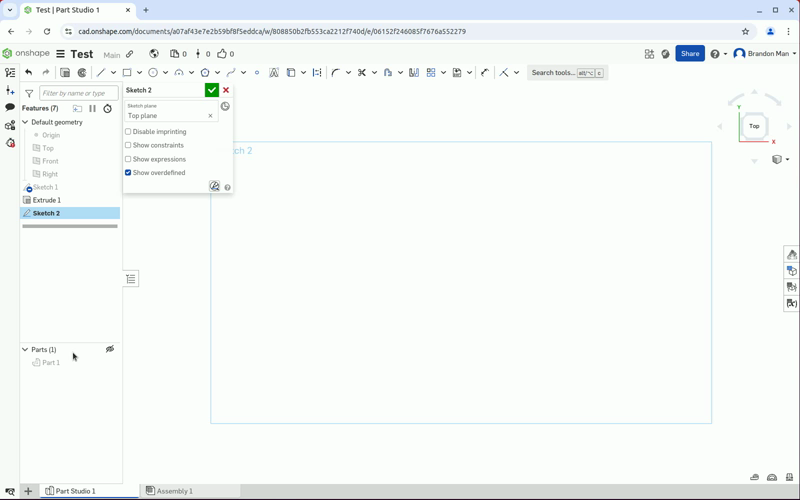
key(l)
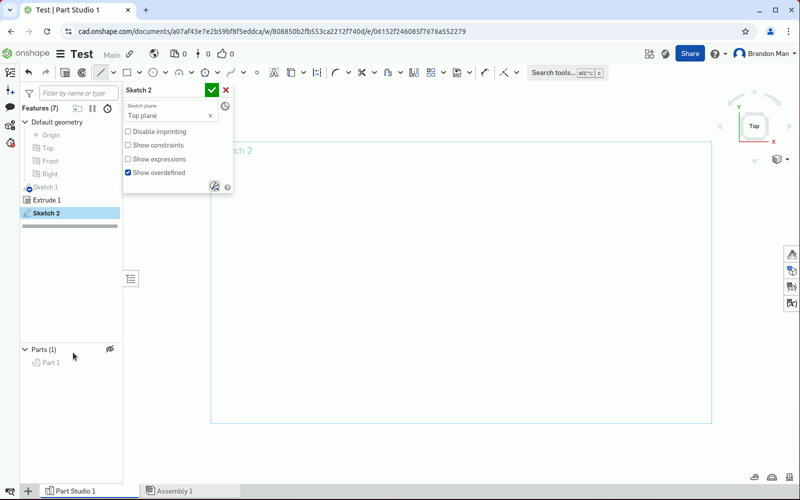
key_down(shift)
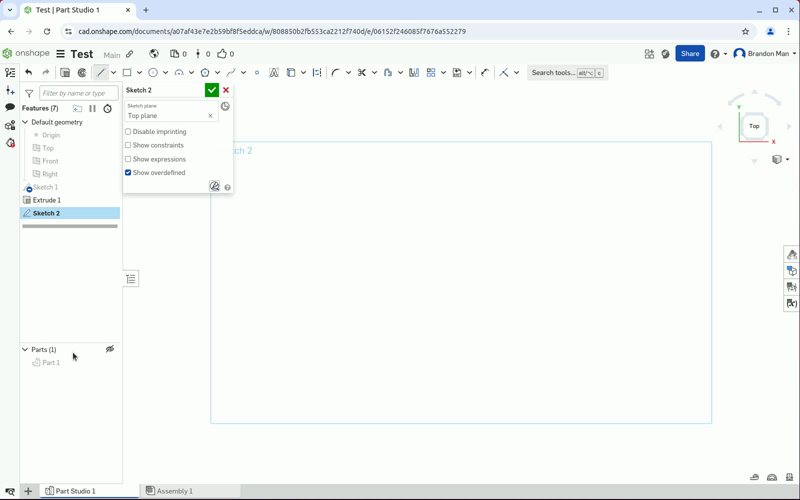
mouse_move(410, 348)
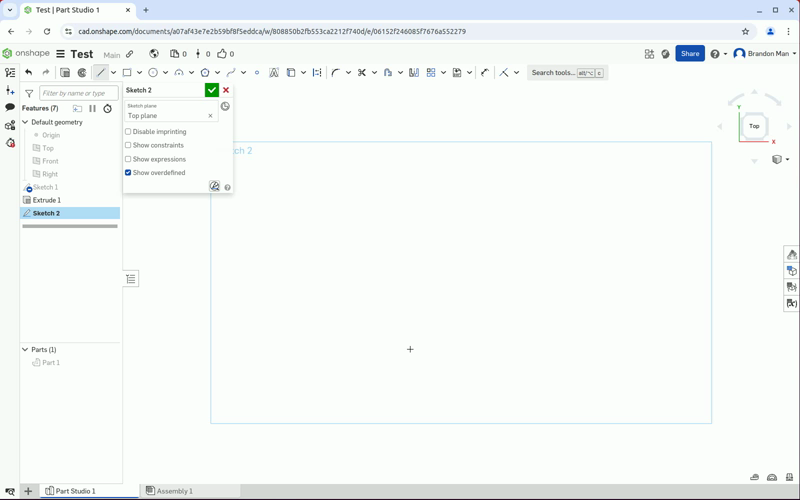
click(410, 348)
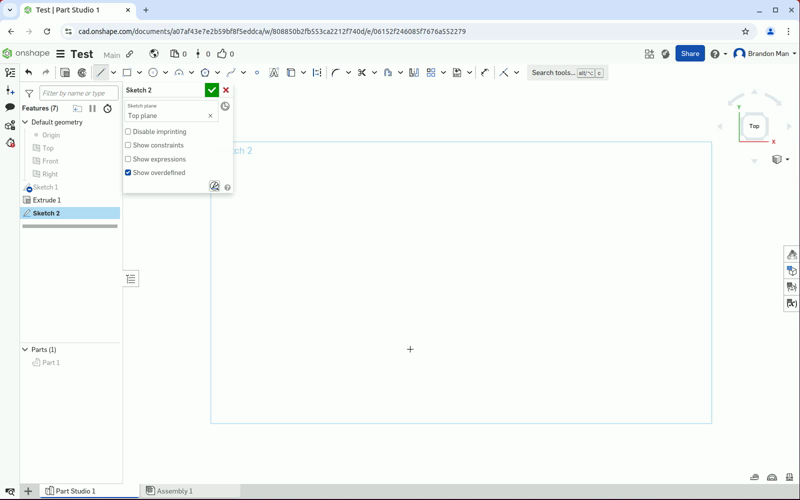
key_up(shift)
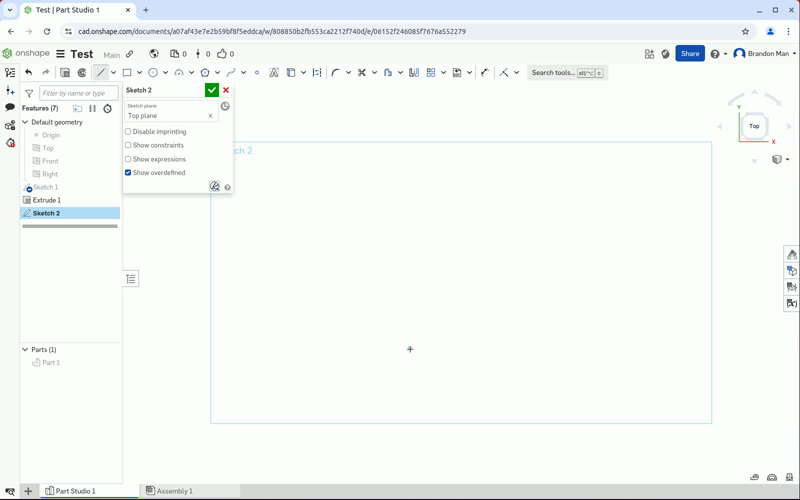
key_down(shift)
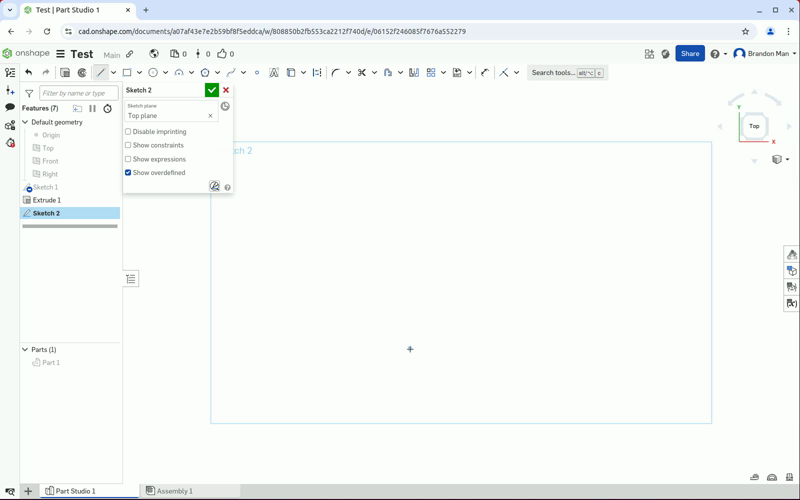
mouse_move(483, 348)
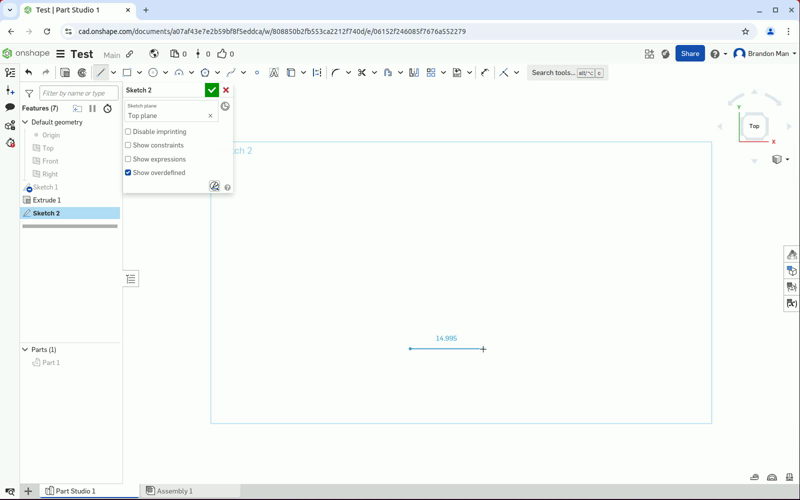
click(483, 348)
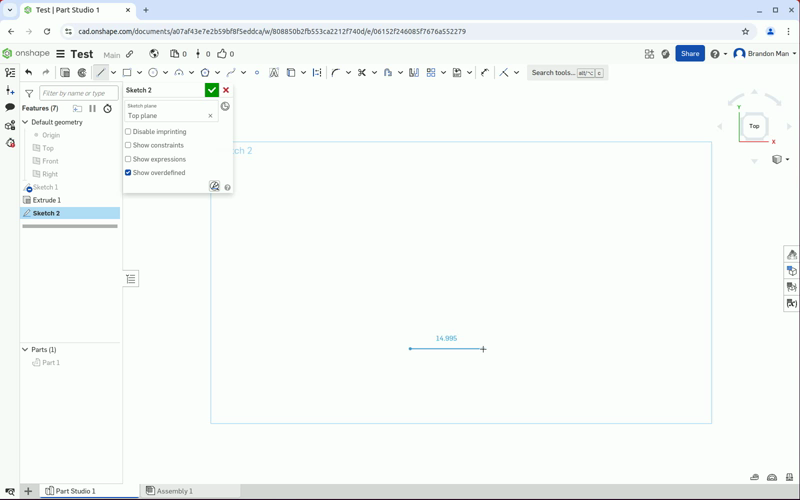
key_up(shift)
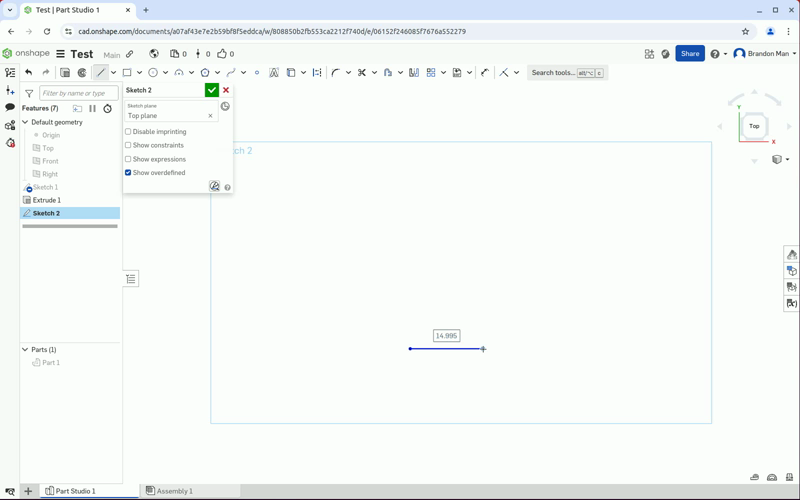
key_down(shift)
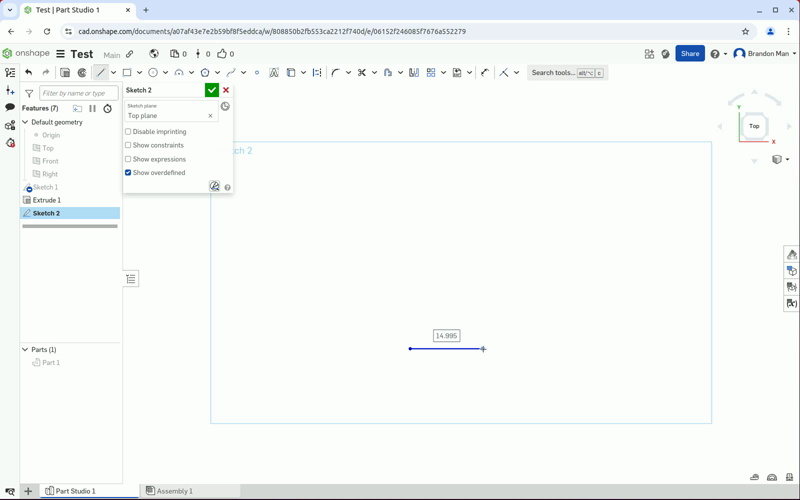
mouse_move(546, 348)
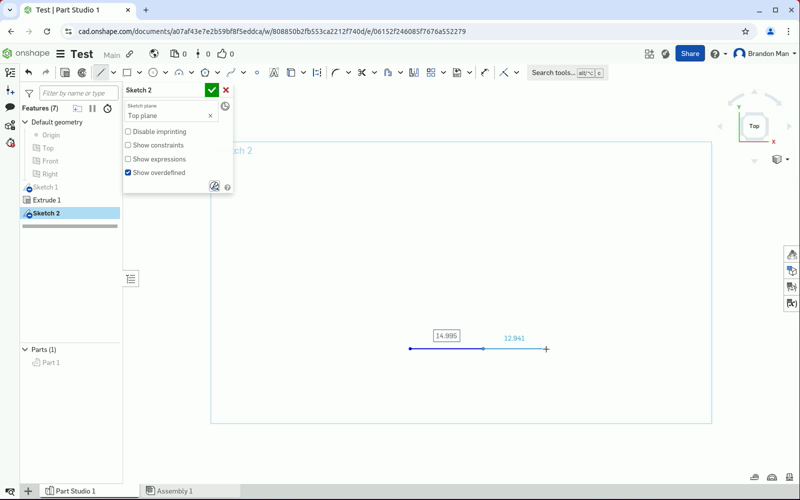
click(546, 348)
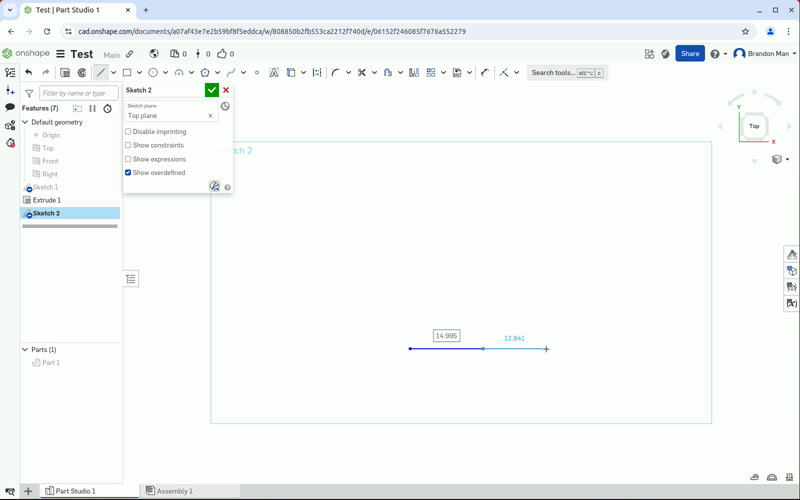
key_up(shift)
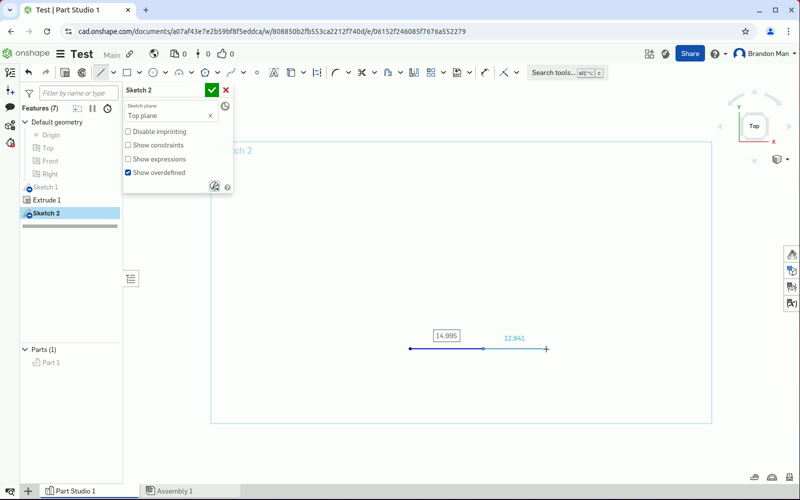
key_down(shift)
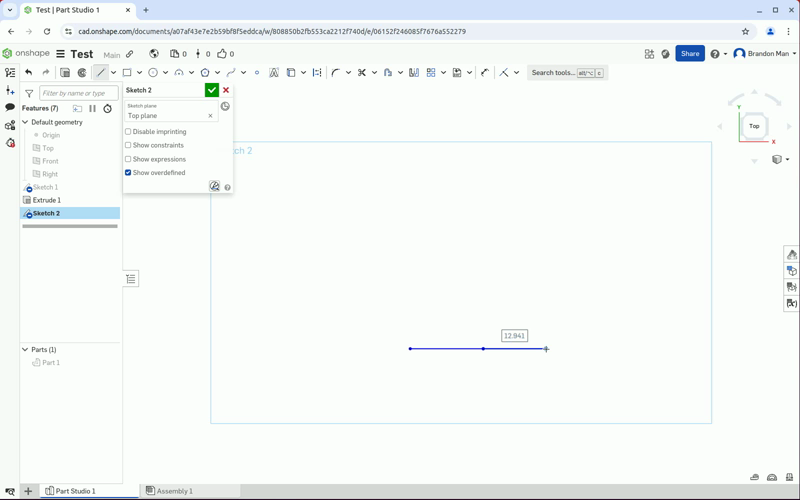
mouse_move(546, 282)
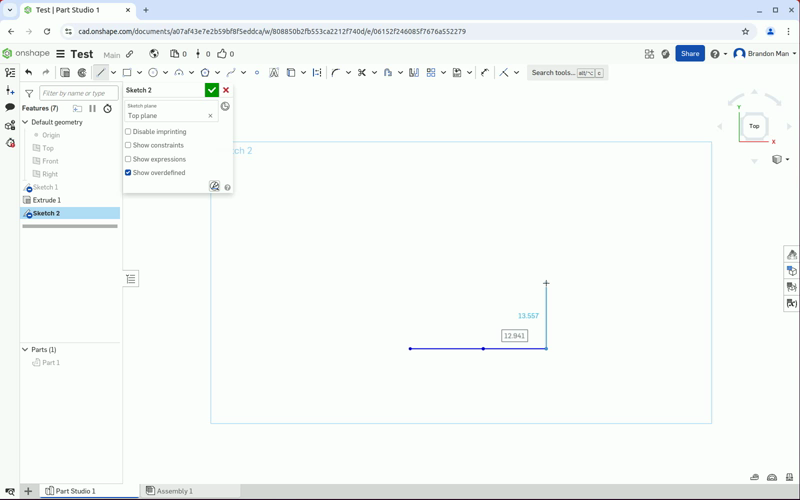
click(546, 282)
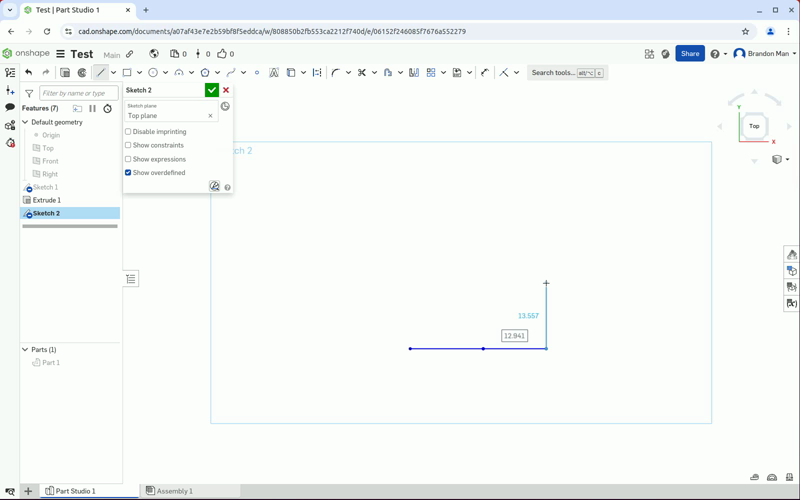
key_up(shift)
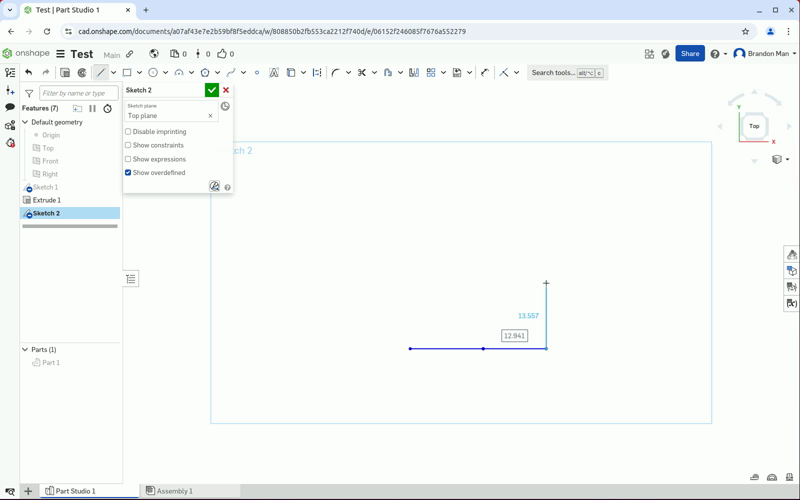
key_down(shift)
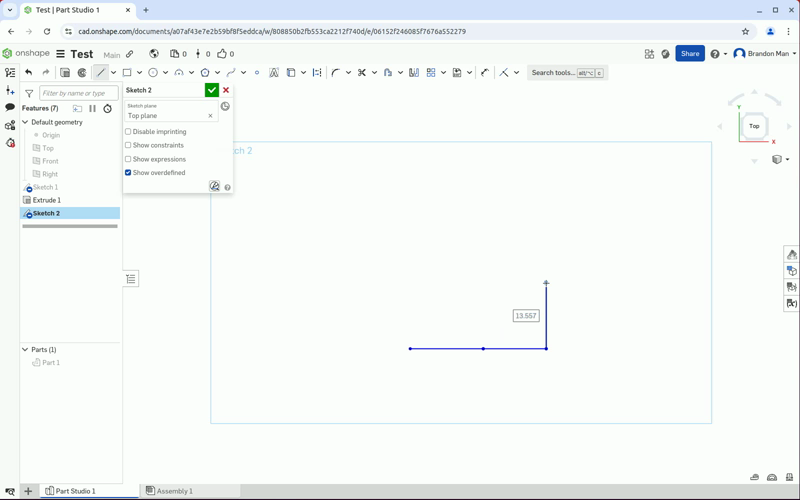
mouse_move(483, 282)
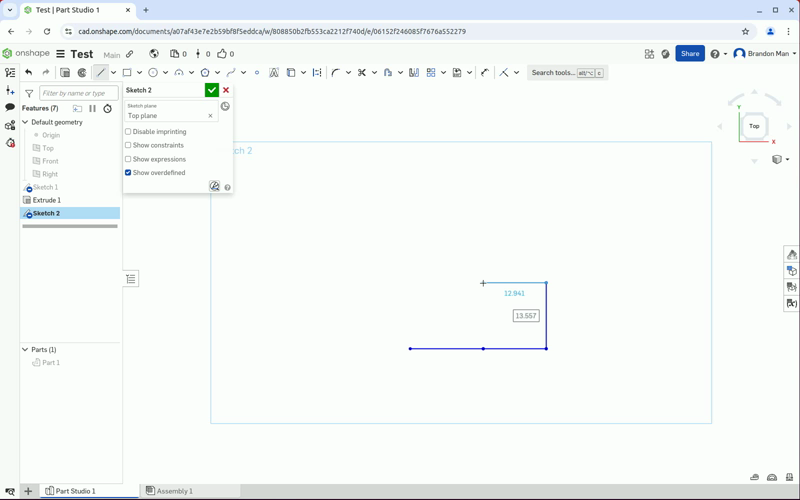
click(483, 282)
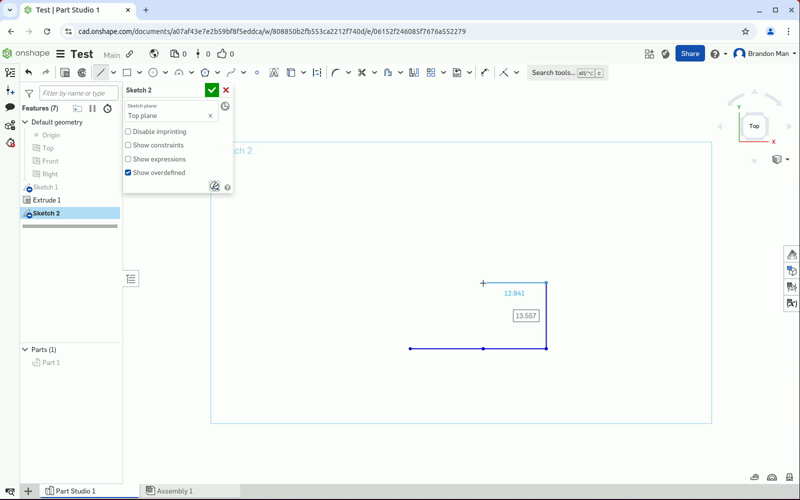
key_up(shift)
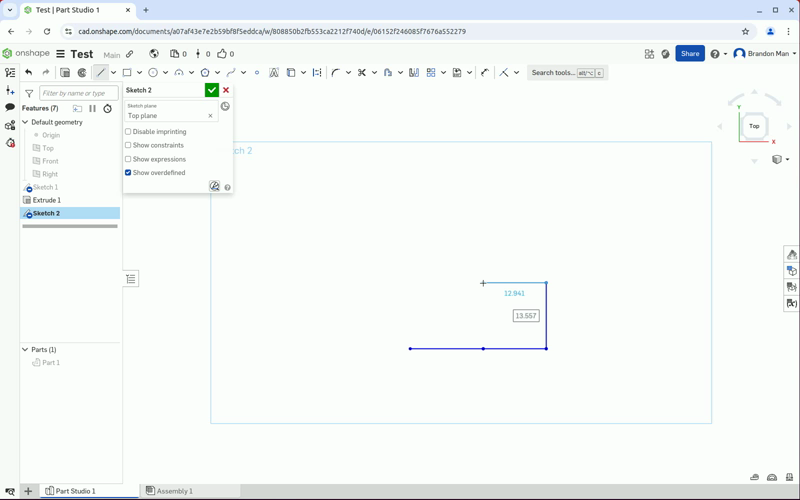
key_down(shift)
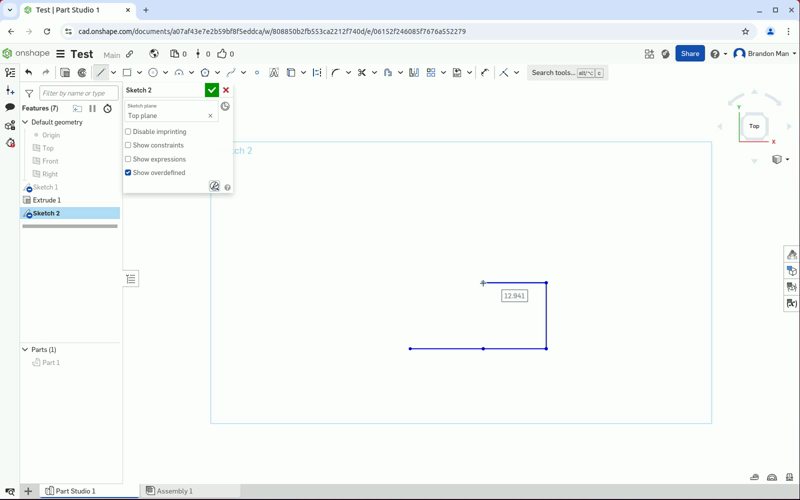
mouse_move(410, 282)
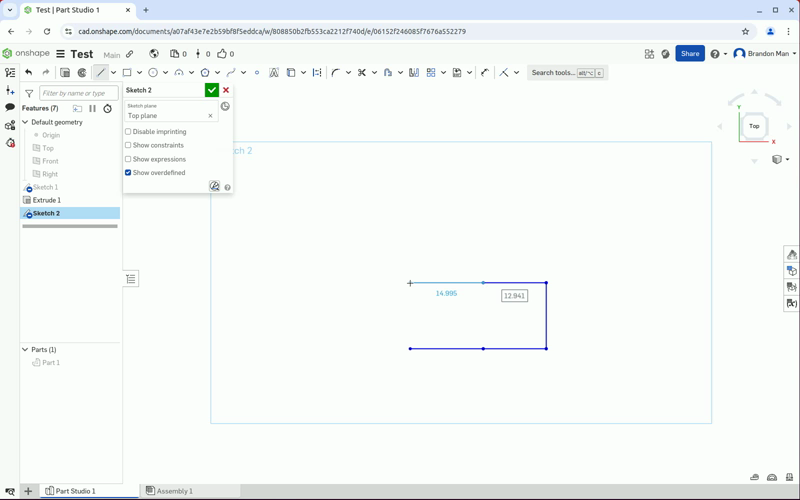
click(410, 282)
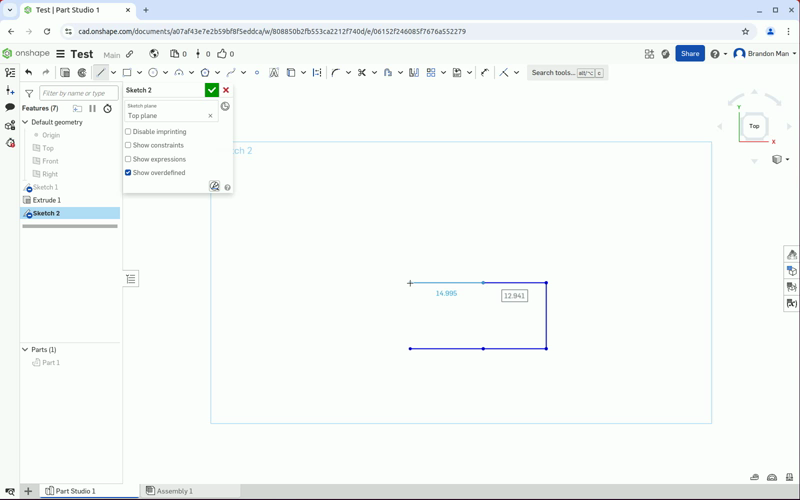
key_up(shift)
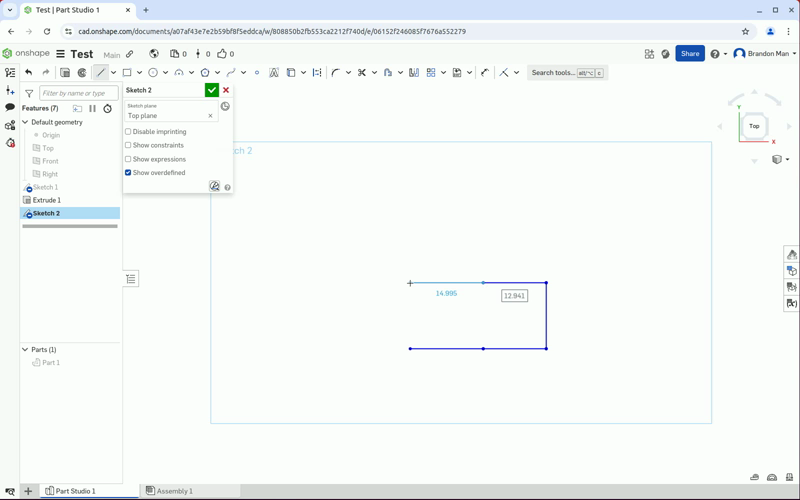
key_down(shift)
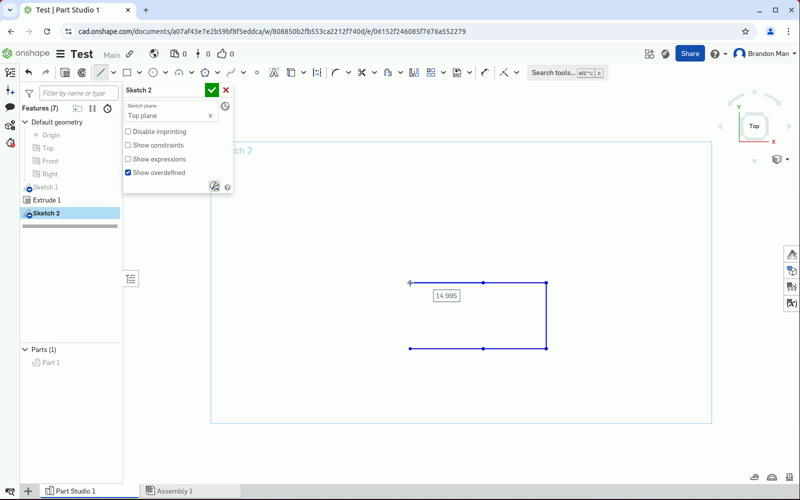
mouse_move(410, 348)
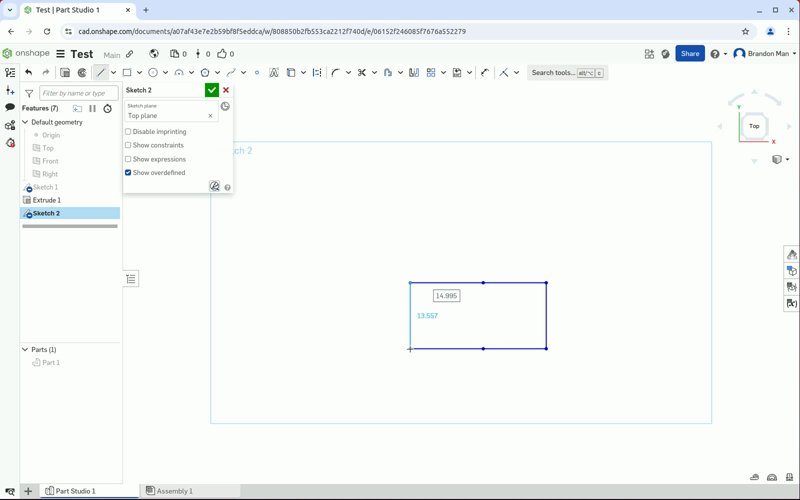
key_up(shift)
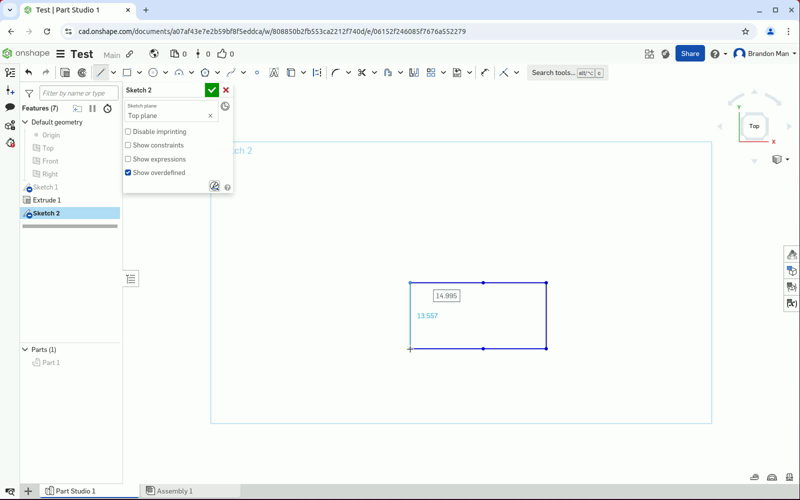
click(410, 348)
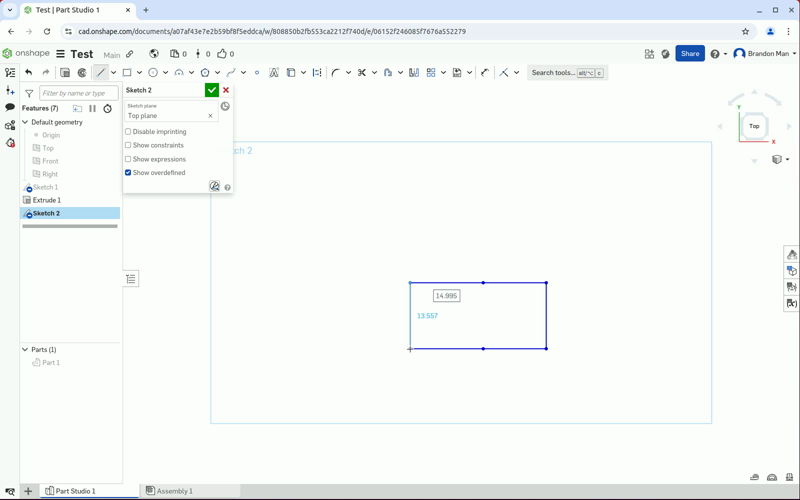
key(esc)
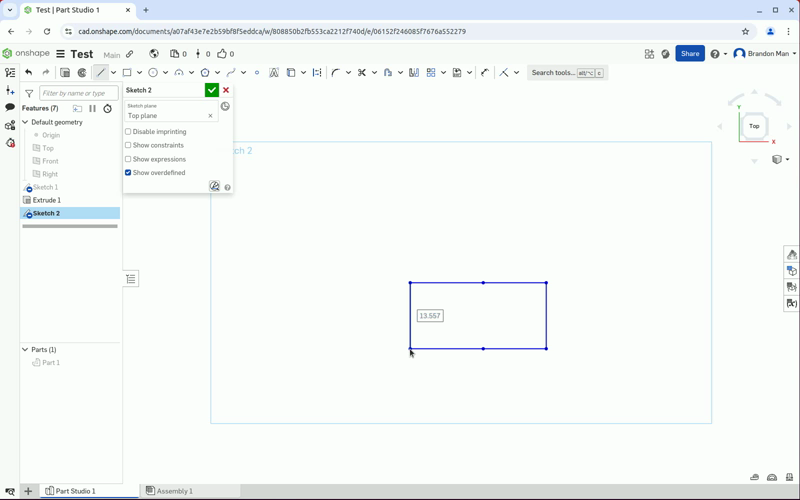
mouse_move(427, 293)
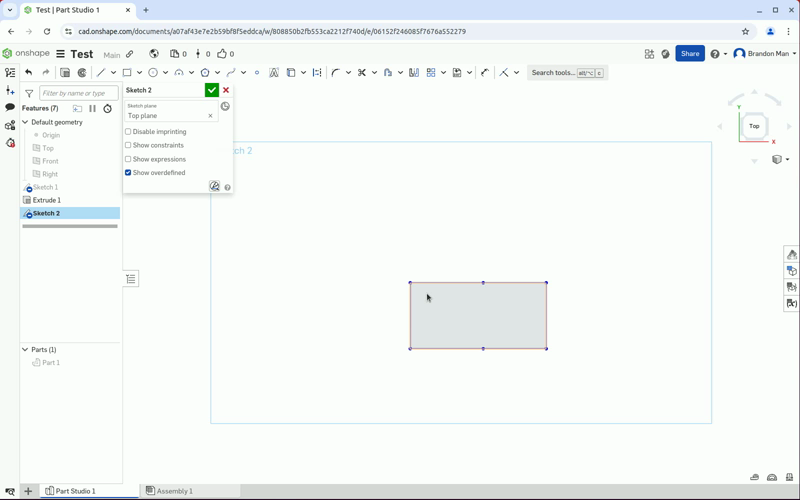
click(427, 293)
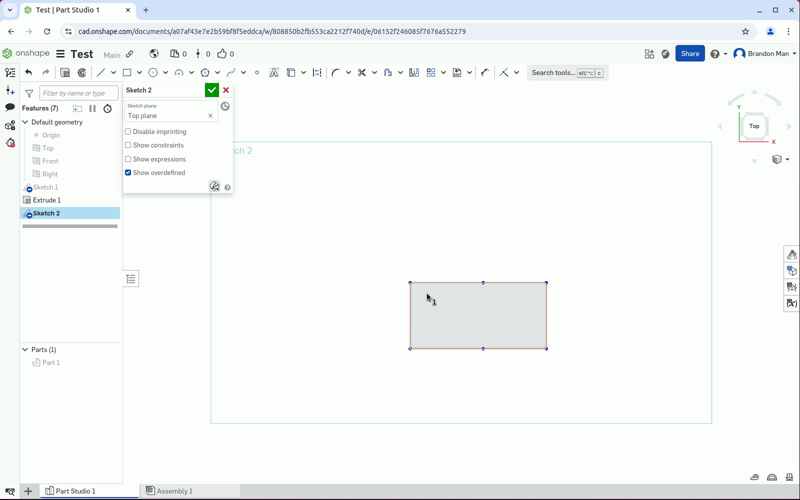
mouse_move(73, 352)
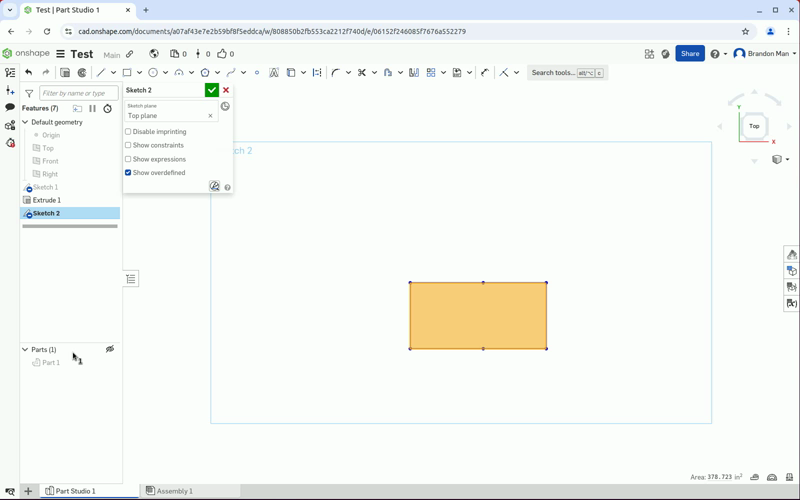
key(shift+y)
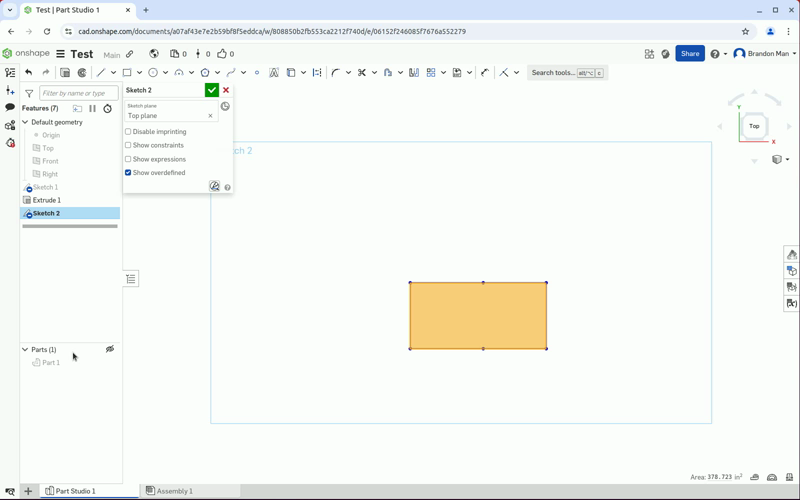
key(shift+e)
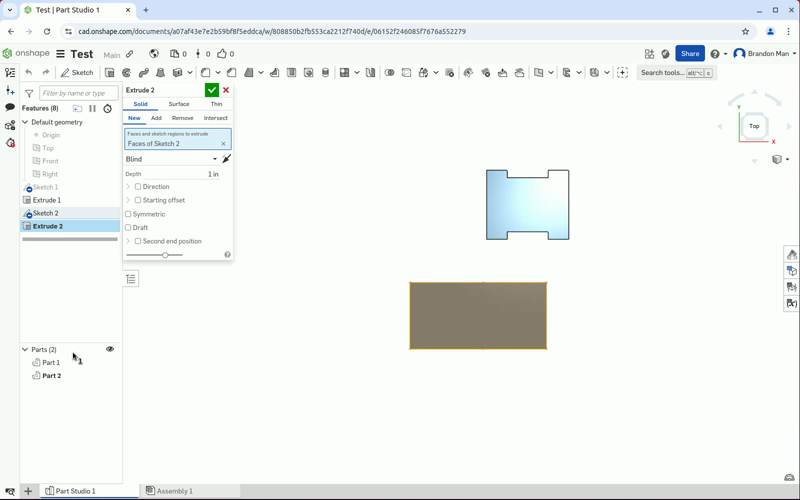
mouse_move(143, 106)
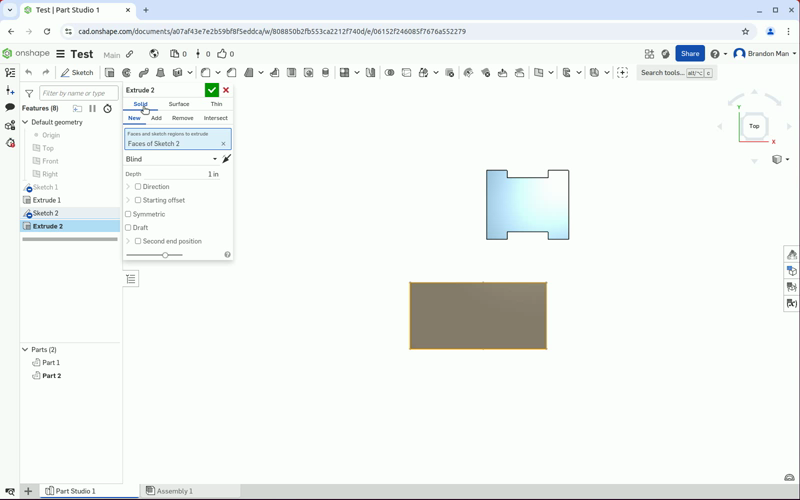
click(143, 106)
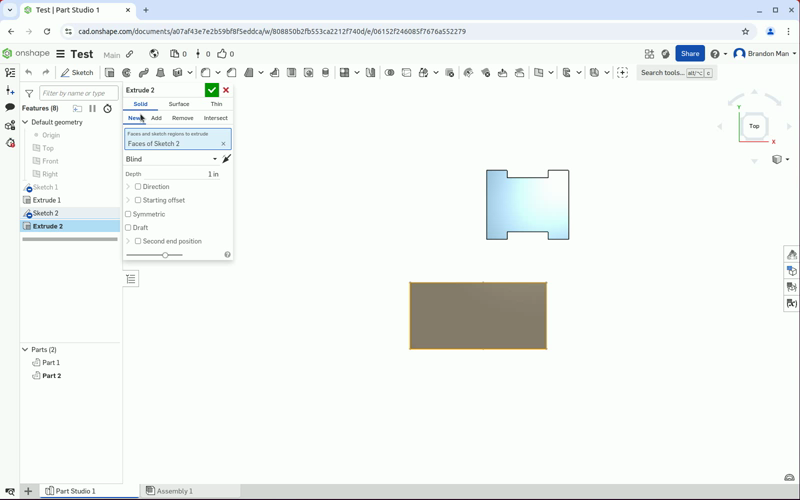
mouse_move(137, 120)
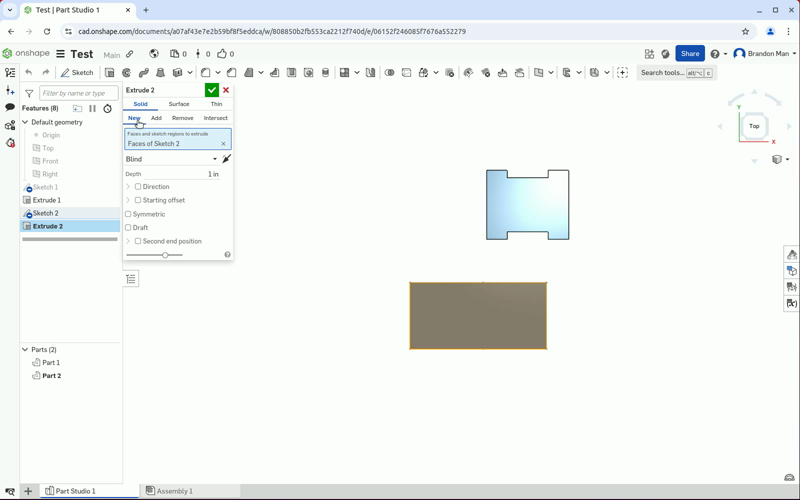
click(137, 120)
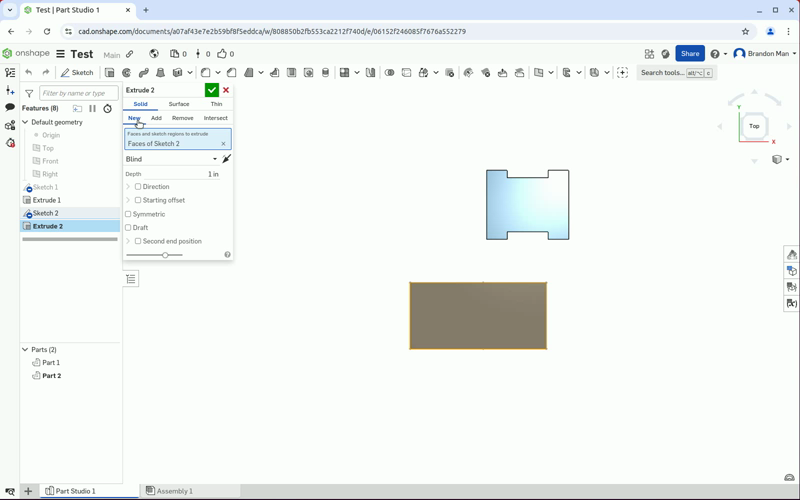
key(tab, 4)
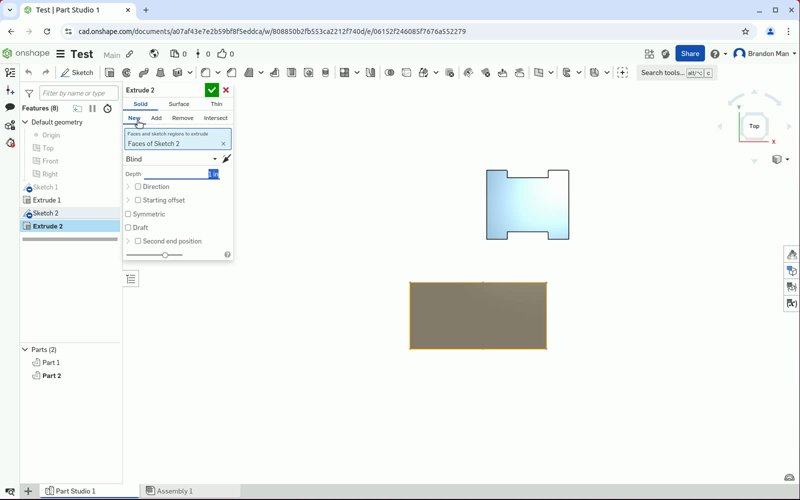
text(1.685)
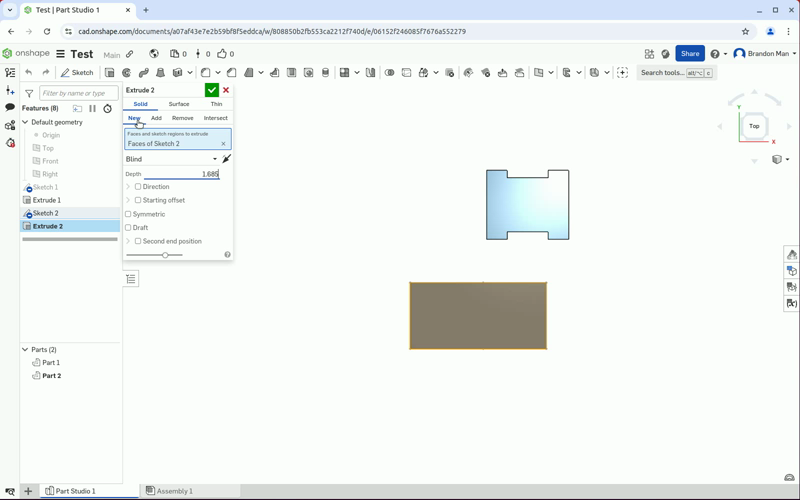
key(enter)
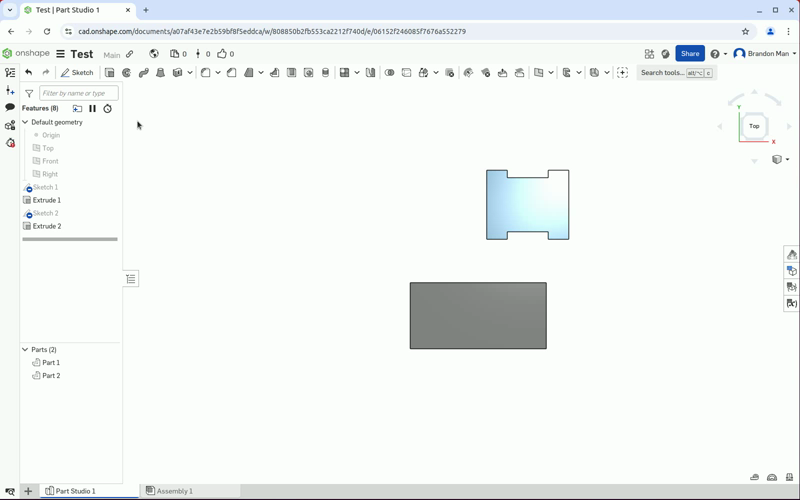
key(shift+h)
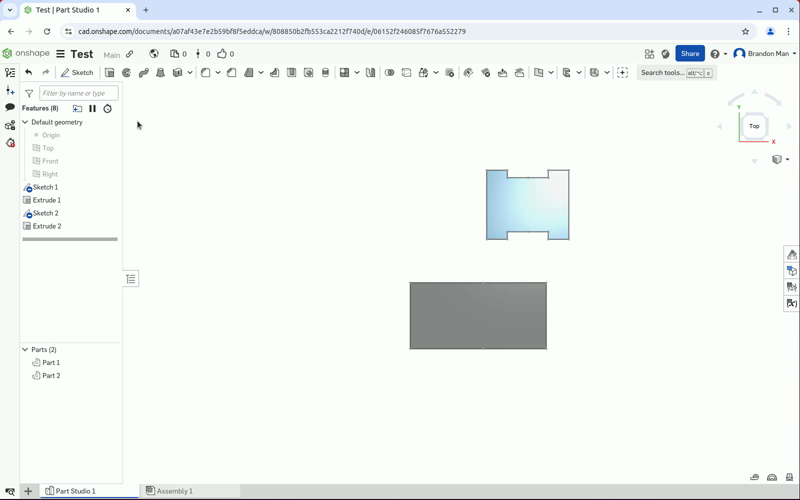
key(shift+h)
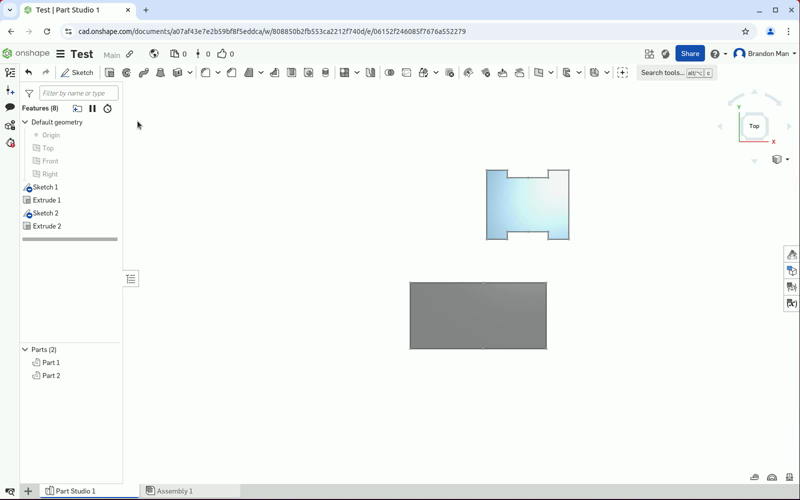
key(shift+7)
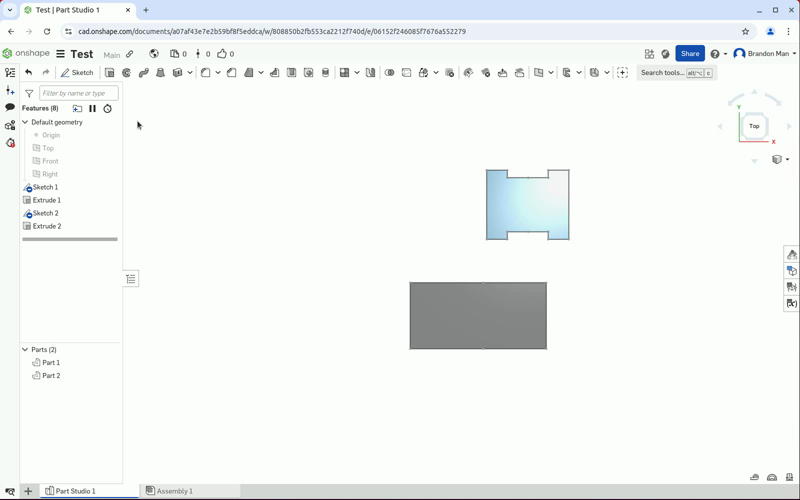
key(up, 3)
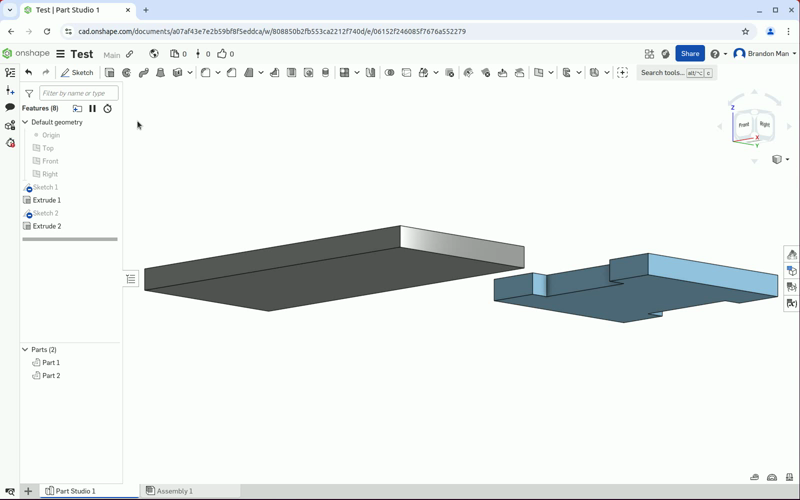
key(left, 3)
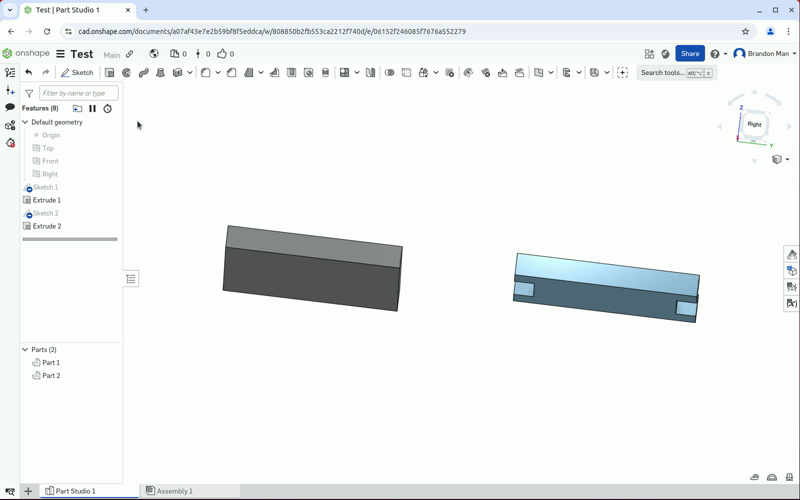
key(right, 3)
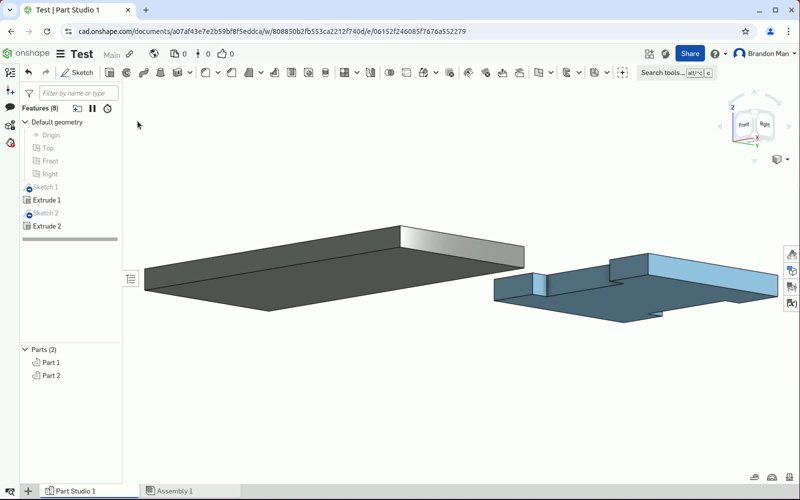
key(down, 3)
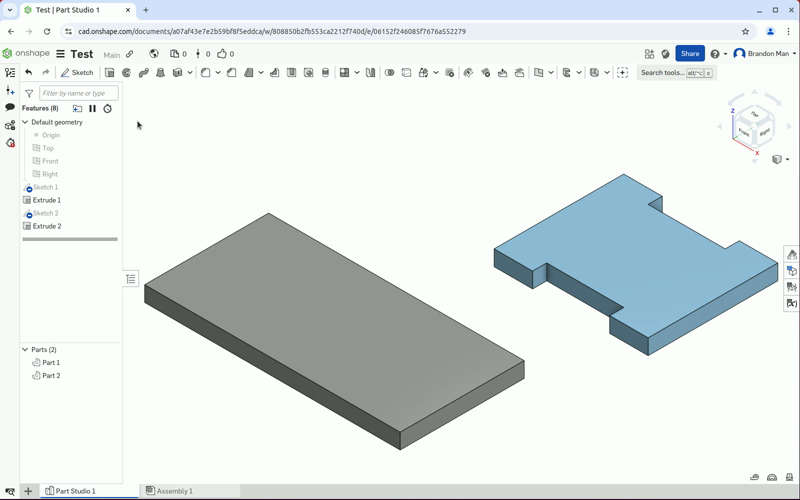
mouse_move(73, 189)
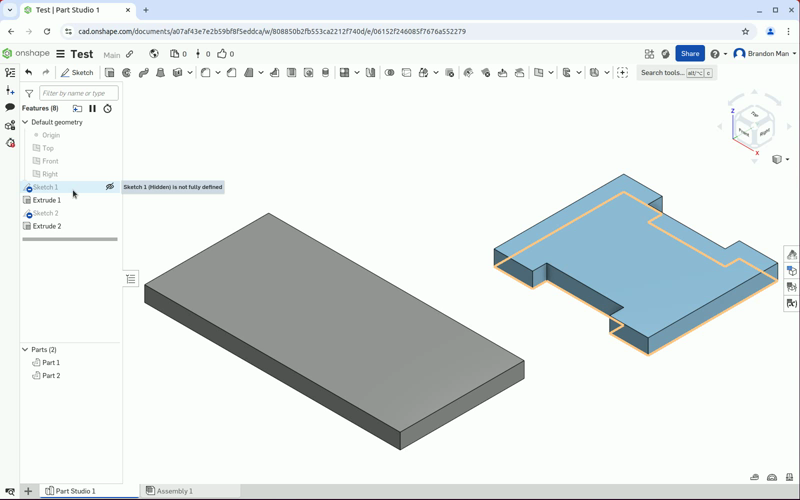
click(73, 189)